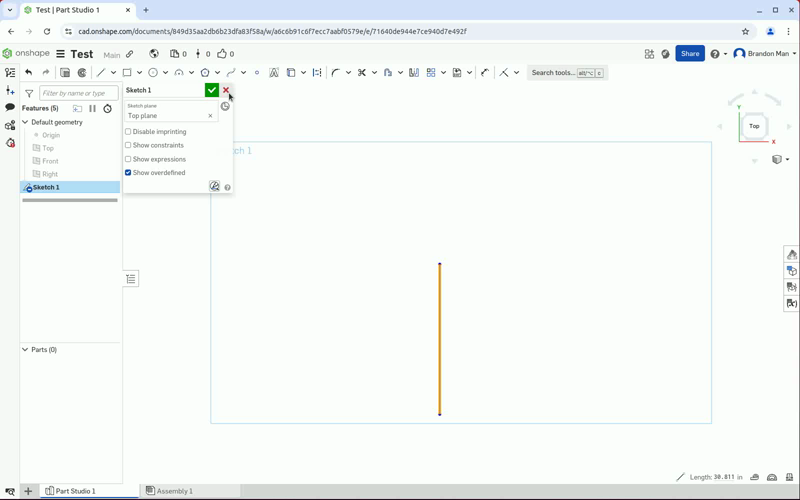
key(shift+h)
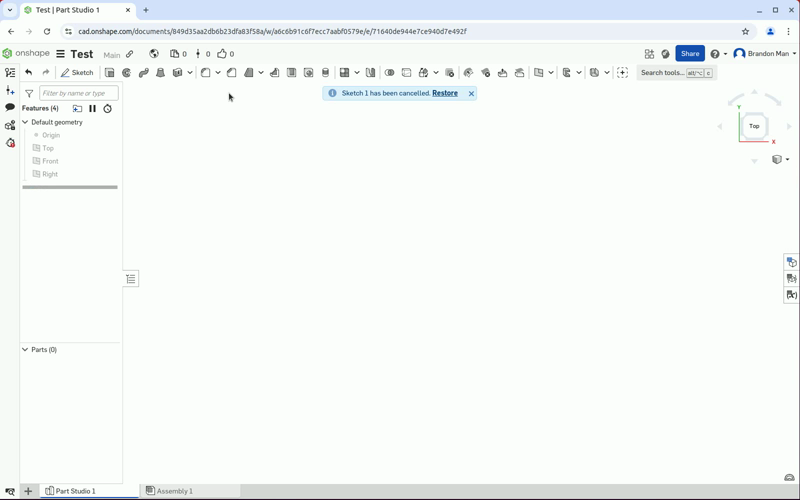
mouse_move(73, 352)
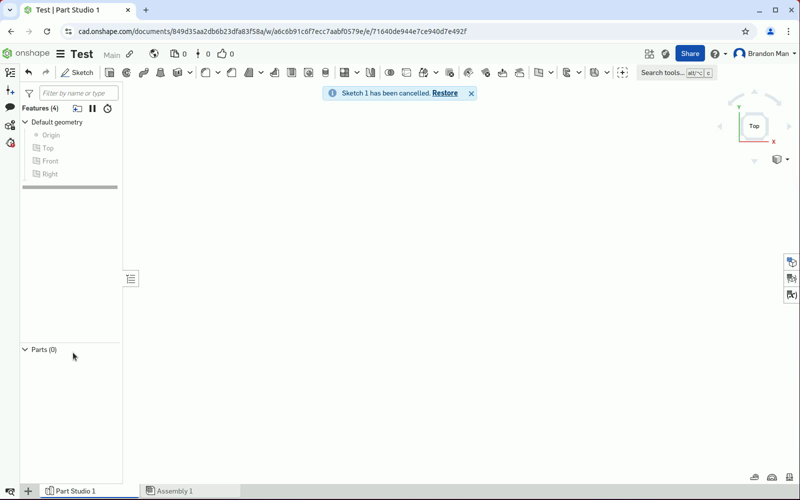
key(y)
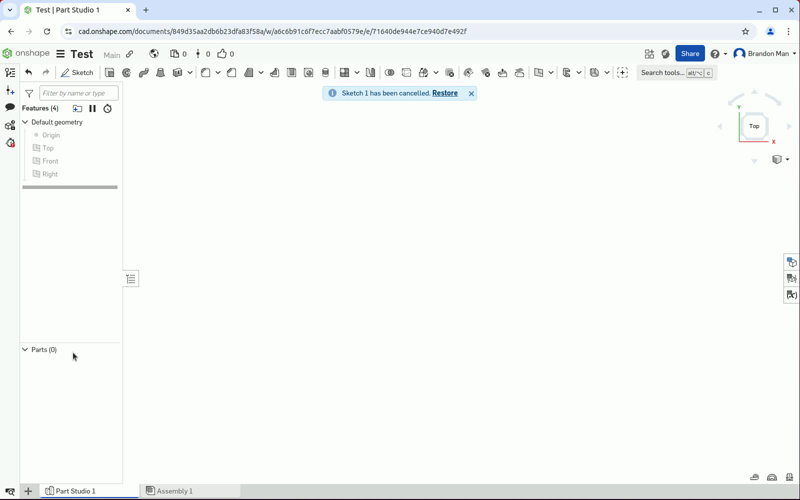
key(shift+p)
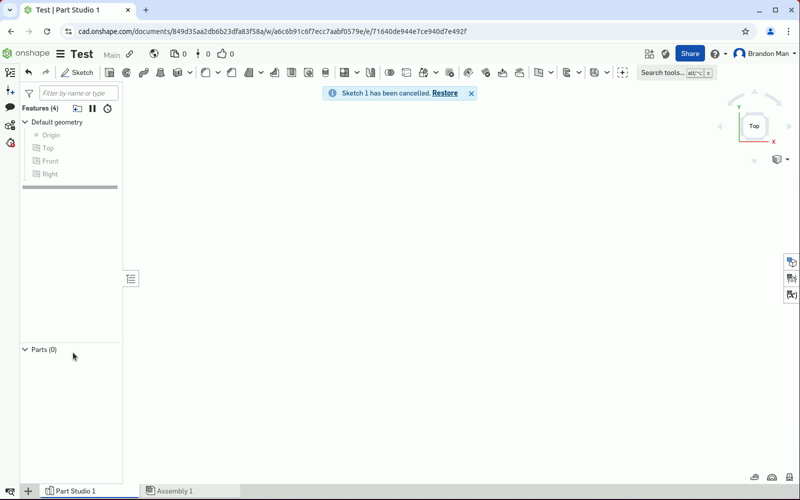
key(space)
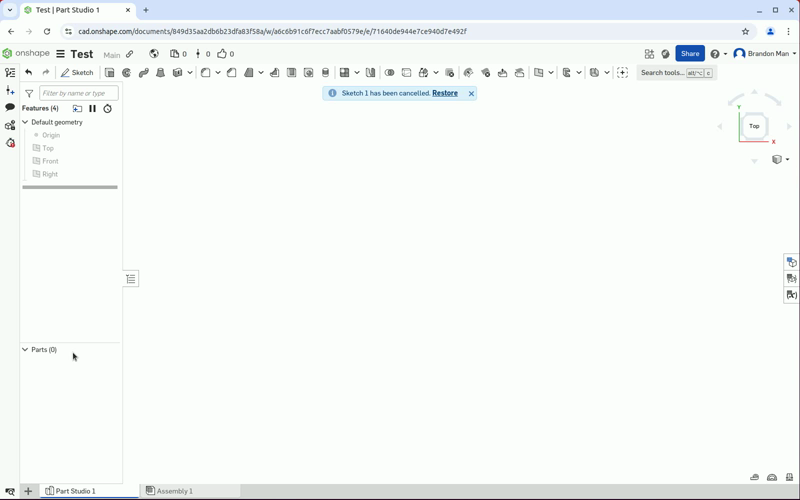
key_down(shift)
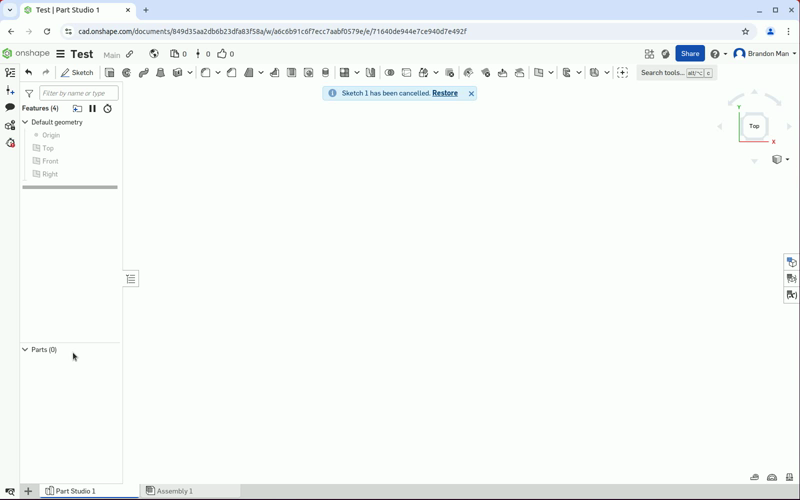
key(up)
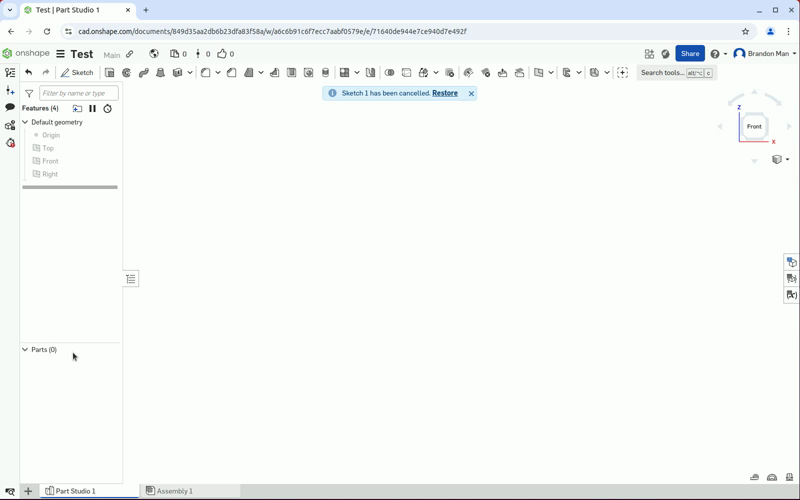
key_up(shift)
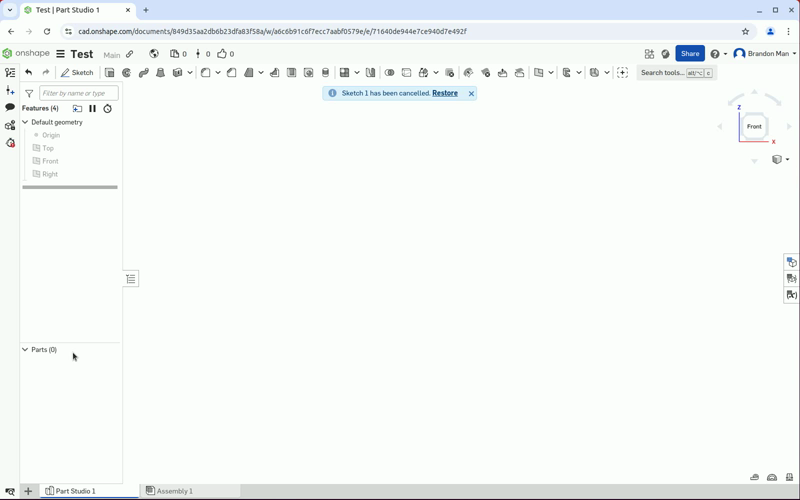
mouse_move(73, 352)
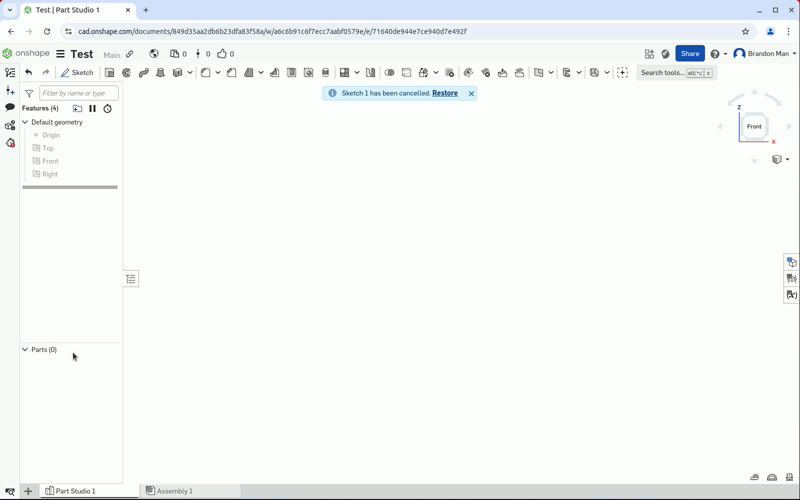
key(shift+y)
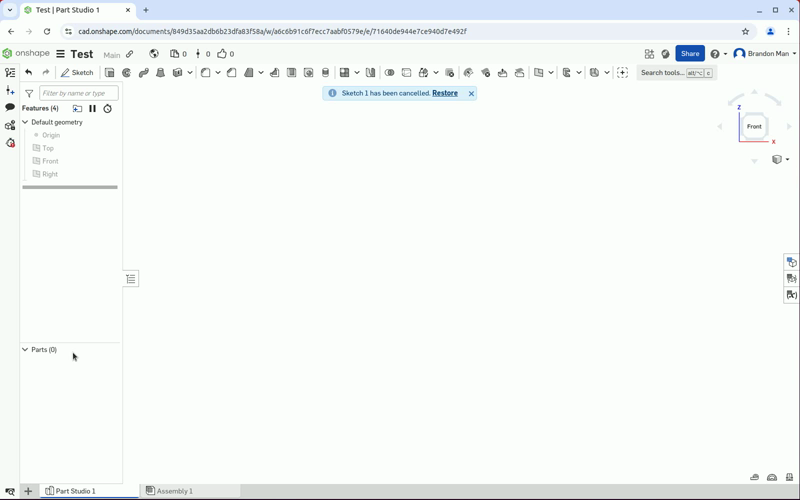
key(shift+s)
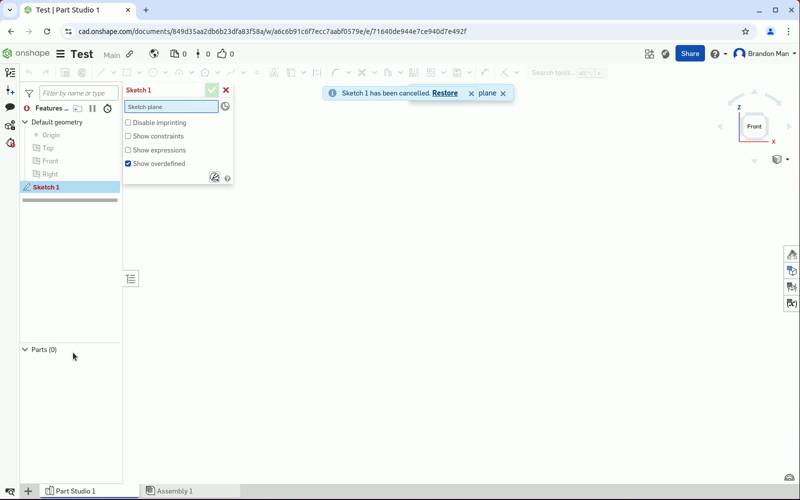
mouse_move(73, 163)
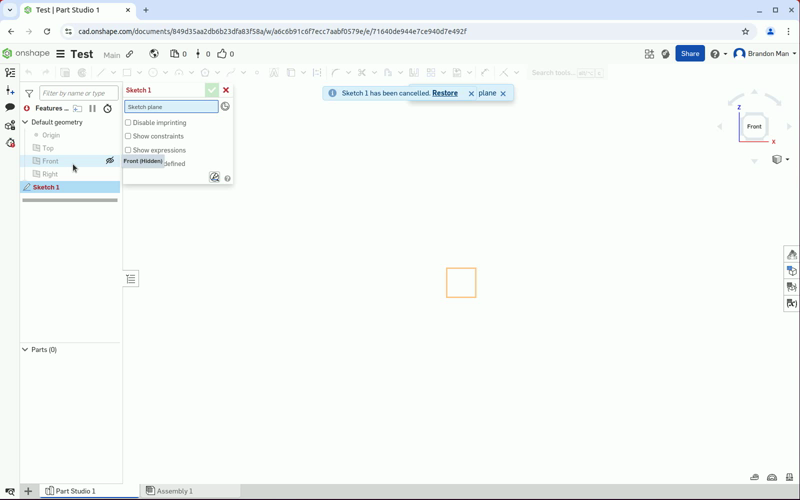
click(73, 163)
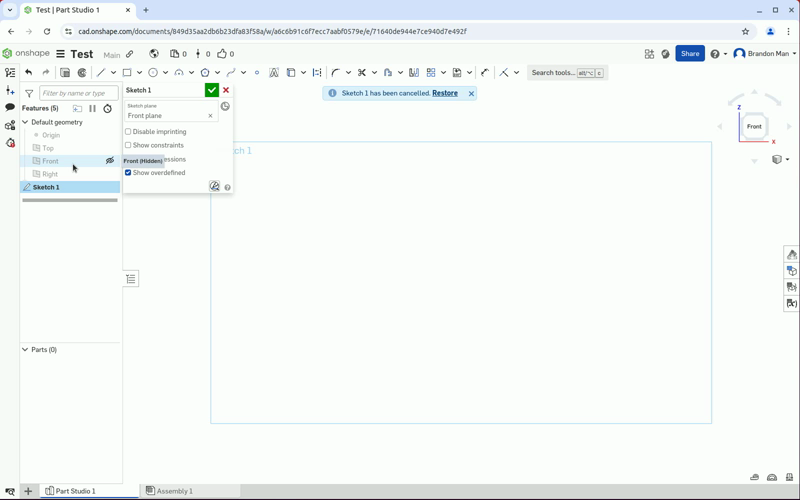
mouse_move(73, 352)
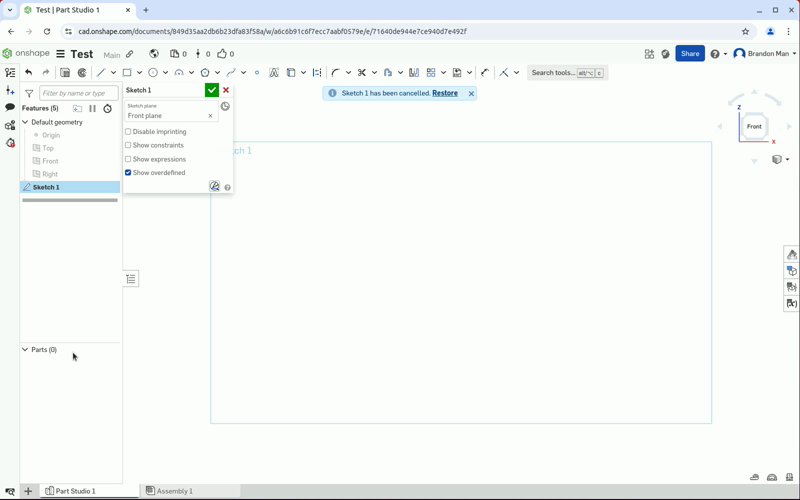
key(y)
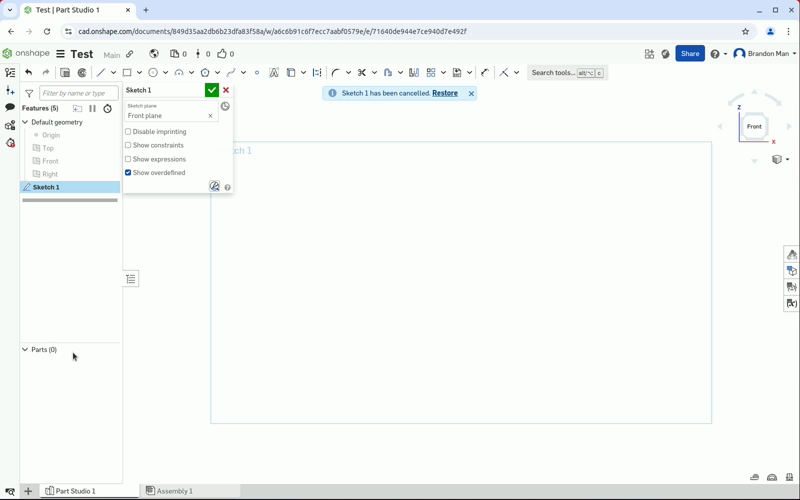
key(l)
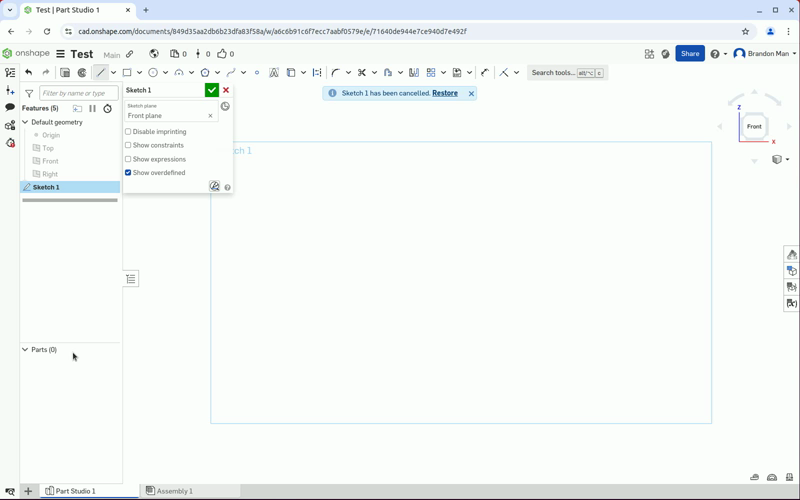
key_down(shift)
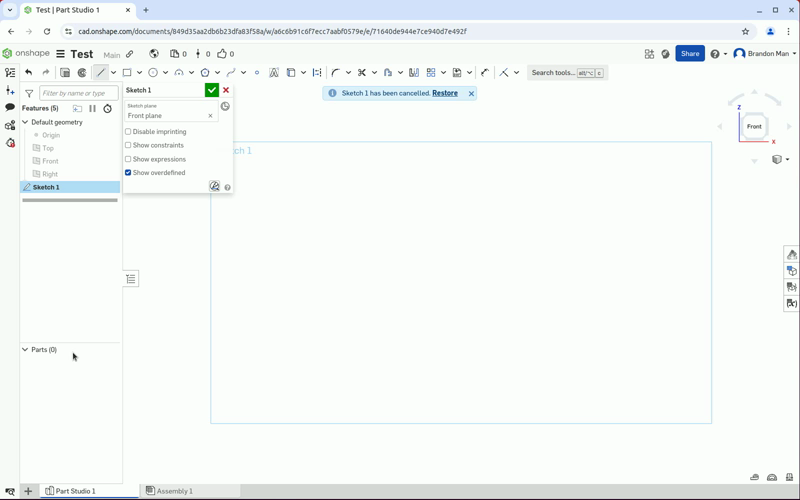
mouse_move(395, 395)
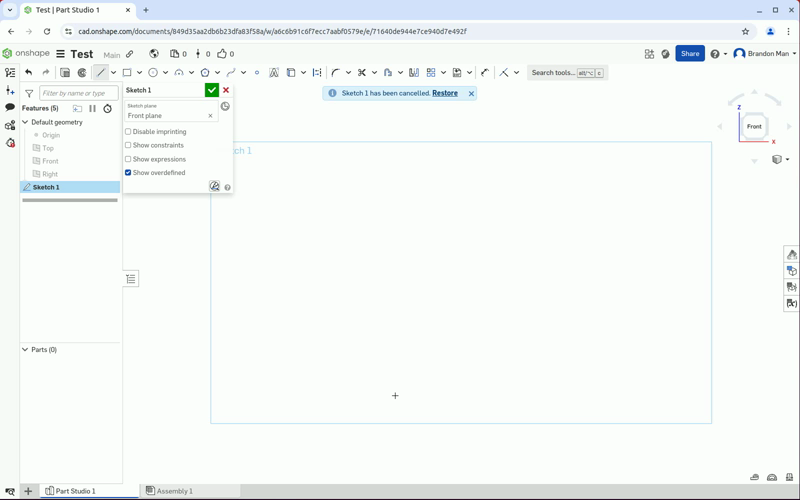
click(395, 395)
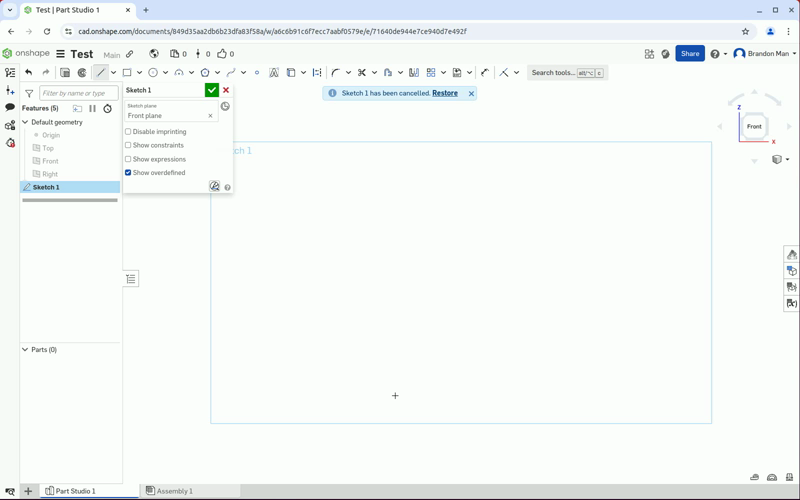
key_up(shift)
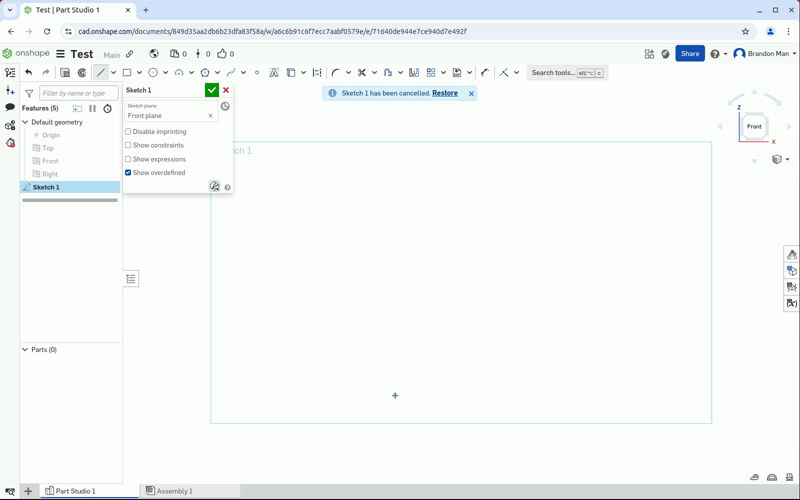
key_down(shift)
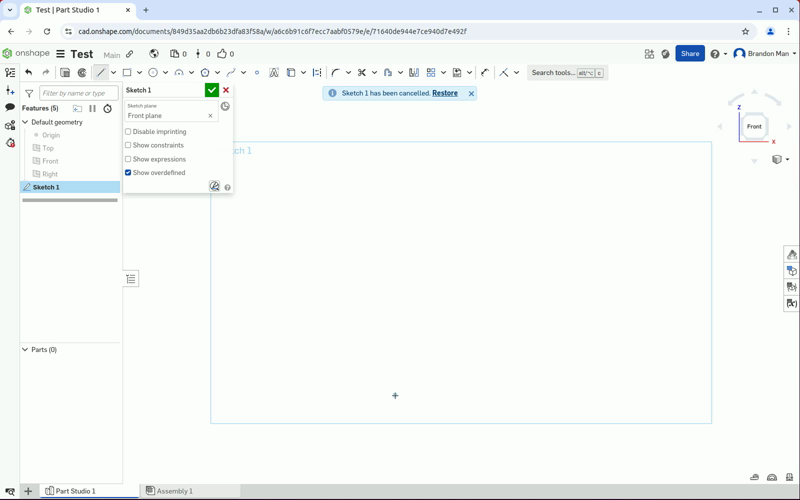
mouse_move(561, 395)
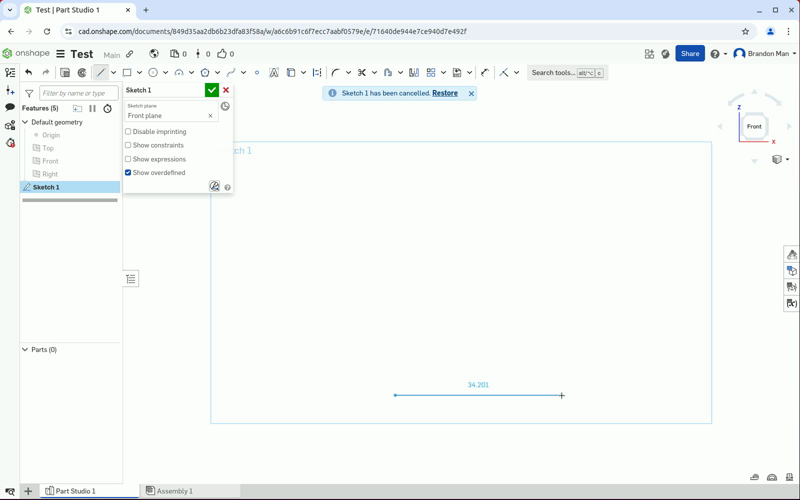
click(561, 395)
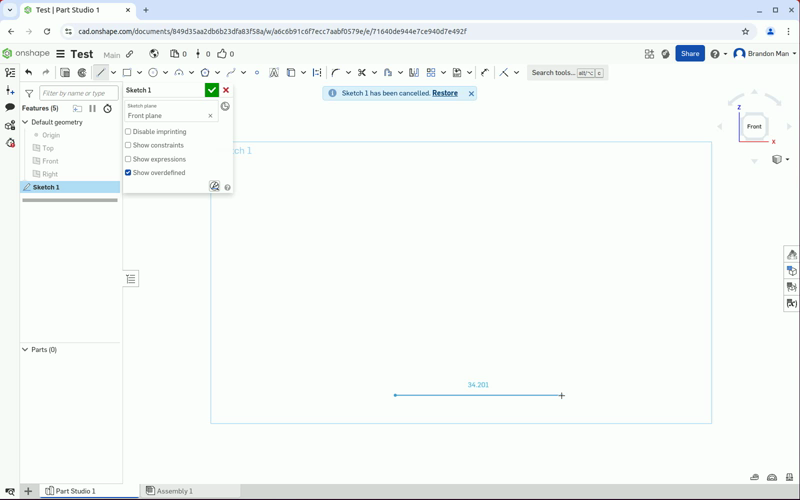
key_up(shift)
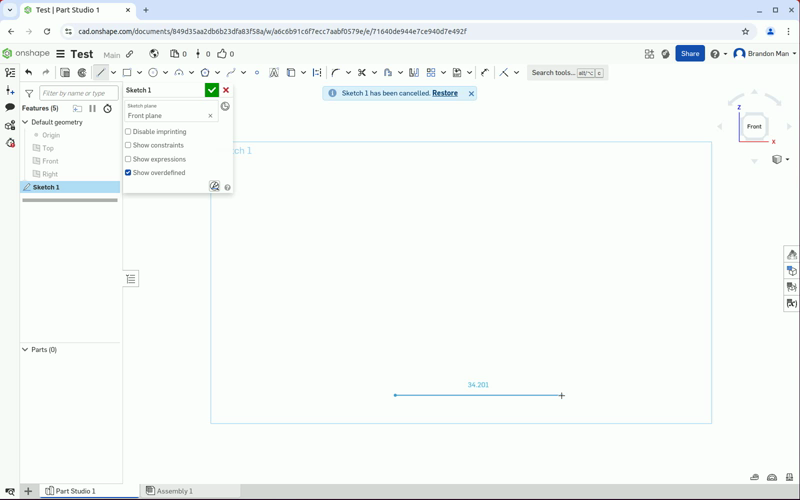
key_down(shift)
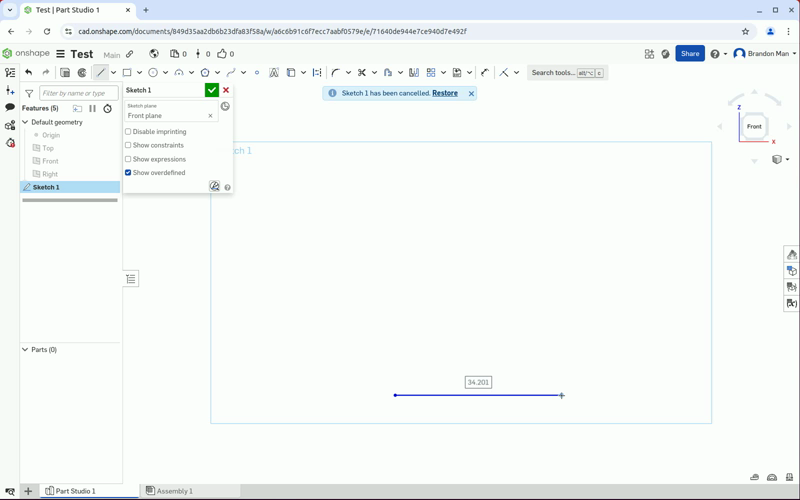
mouse_move(589, 395)
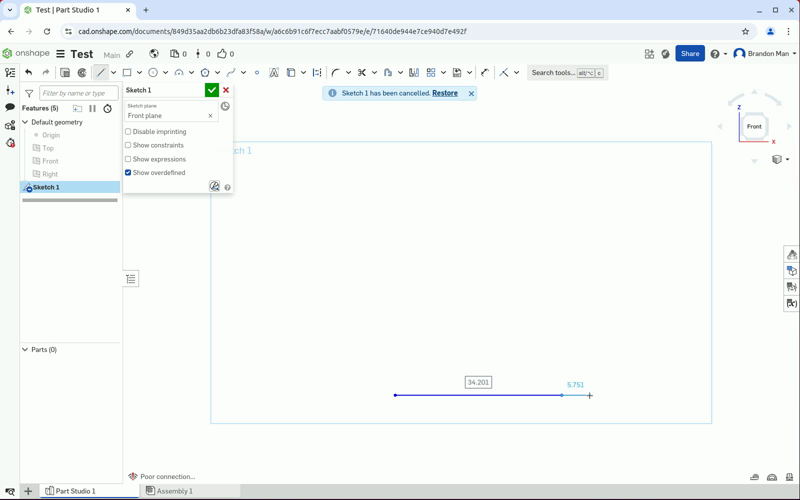
mouse_move(561, 339)
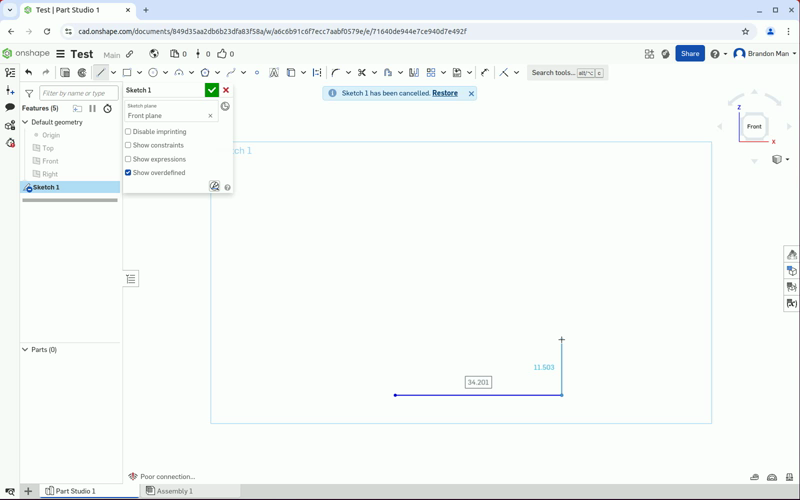
click(561, 339)
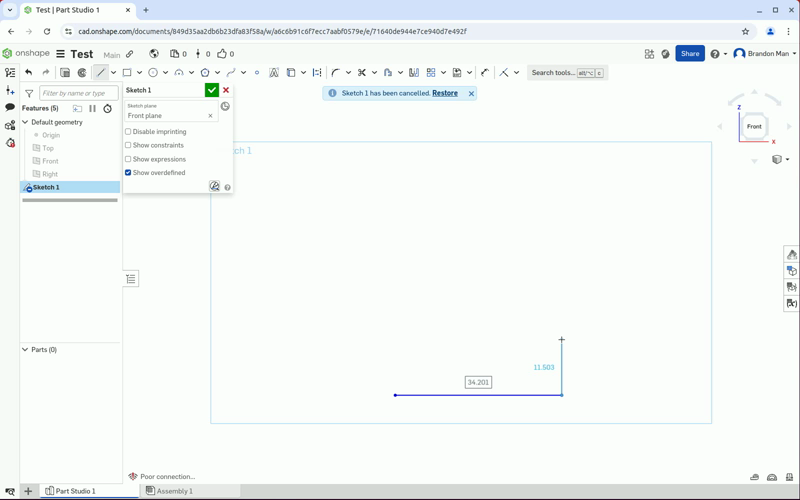
key_up(shift)
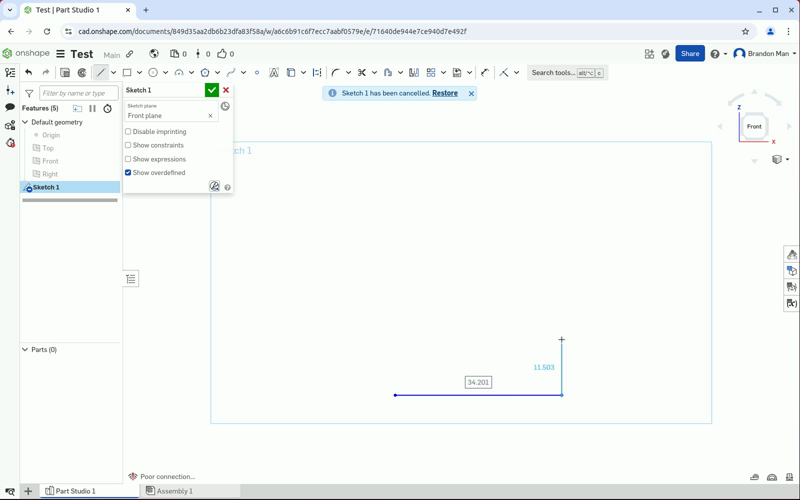
key_down(shift)
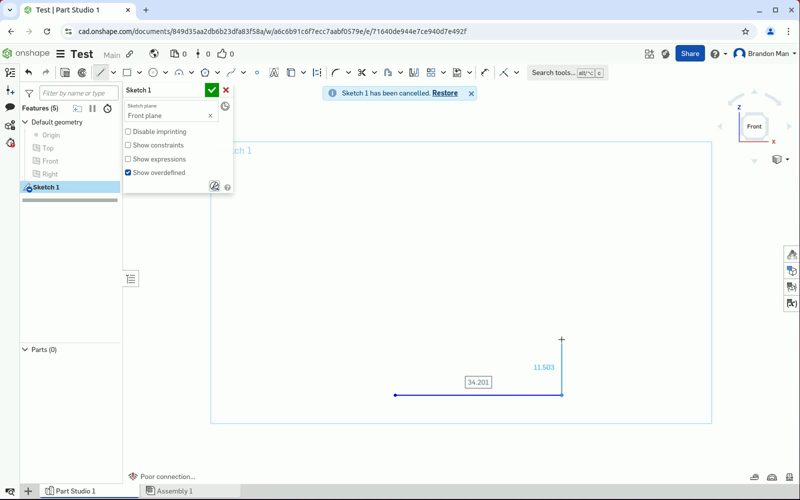
mouse_move(451, 339)
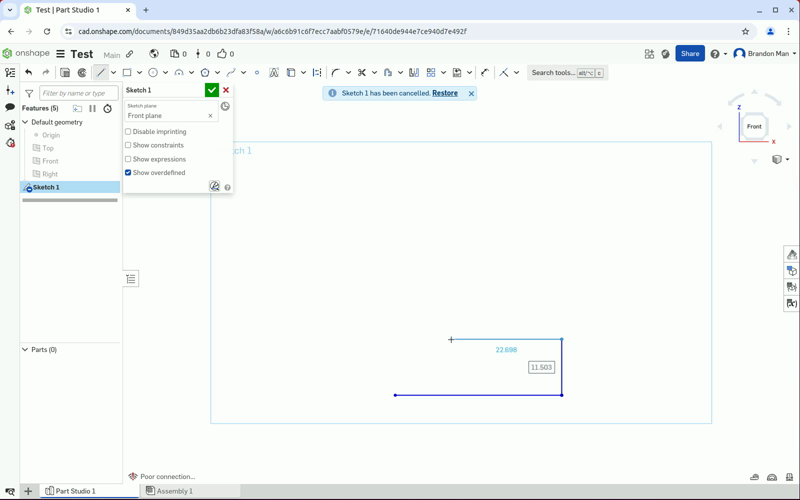
click(451, 339)
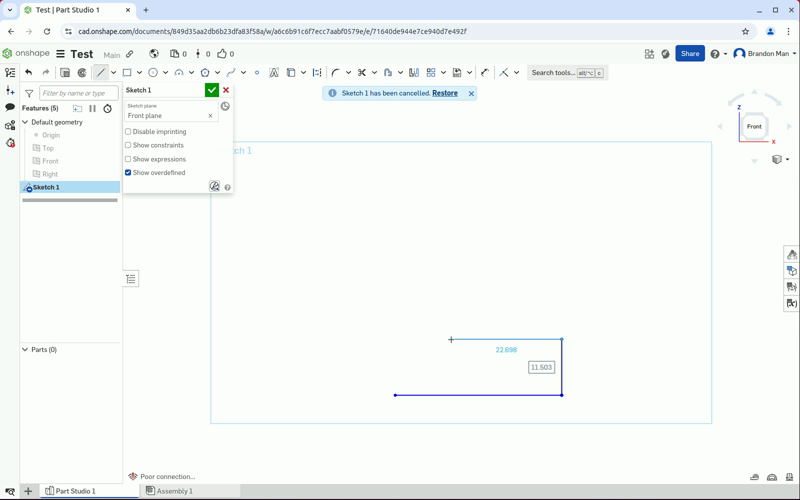
key_up(shift)
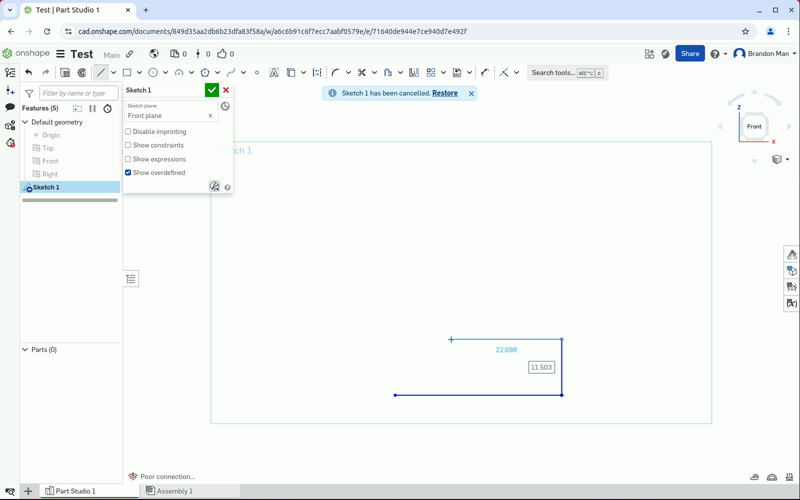
key_down(shift)
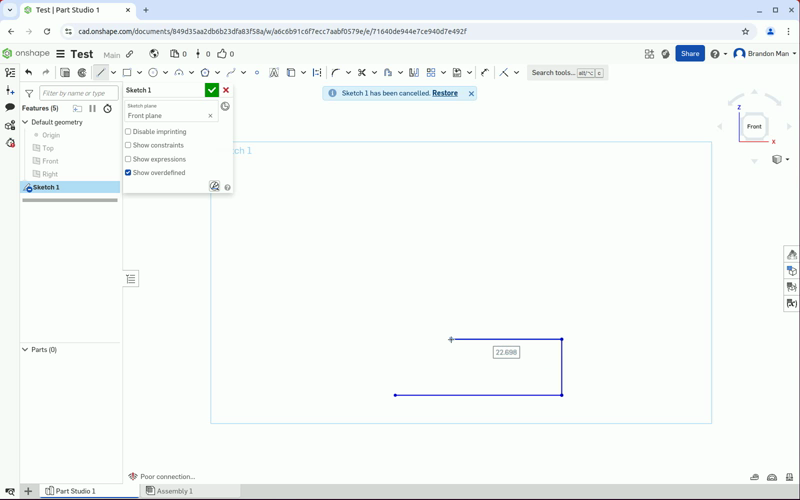
mouse_move(451, 172)
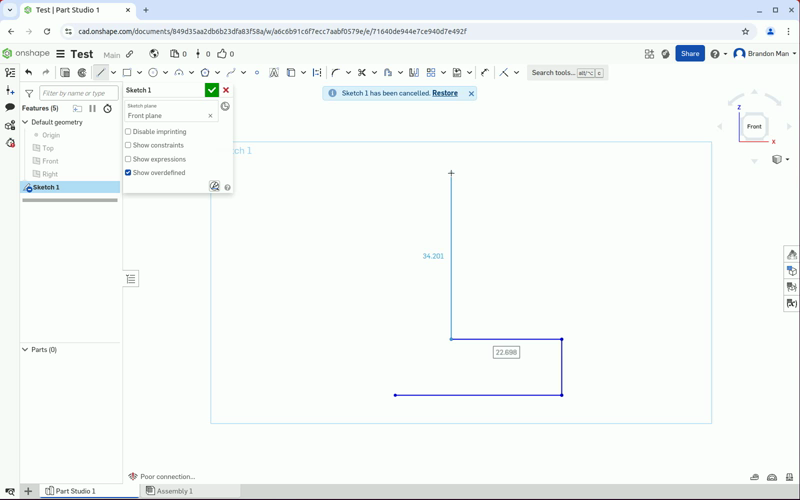
click(451, 172)
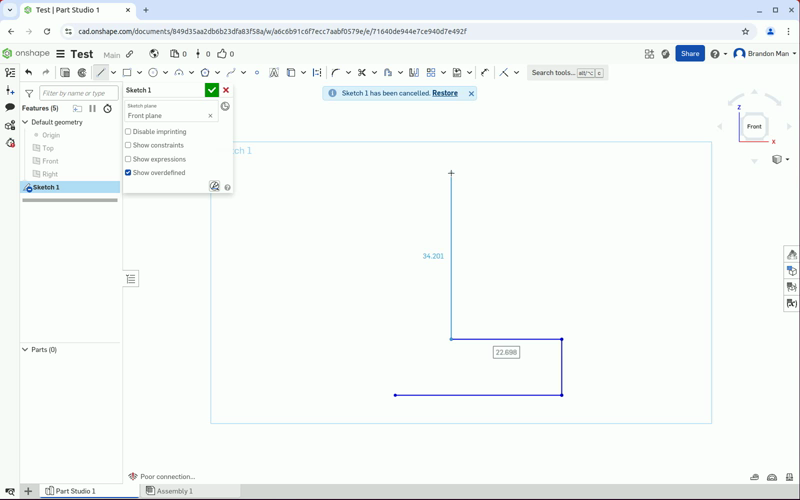
key_up(shift)
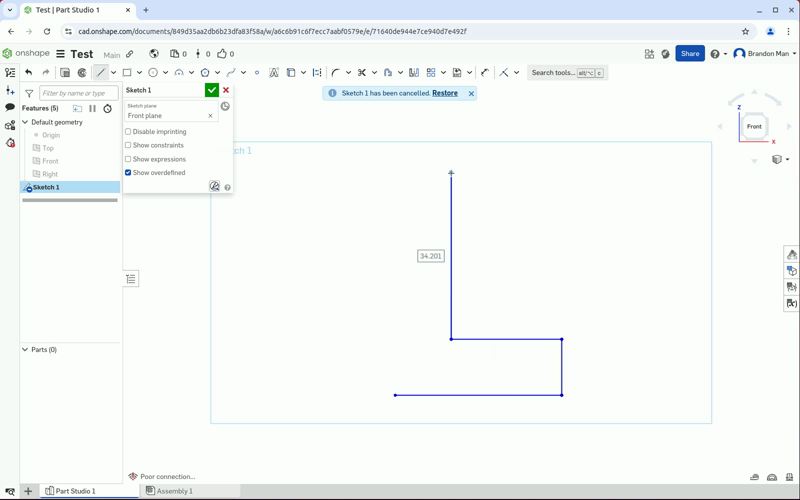
key_down(shift)
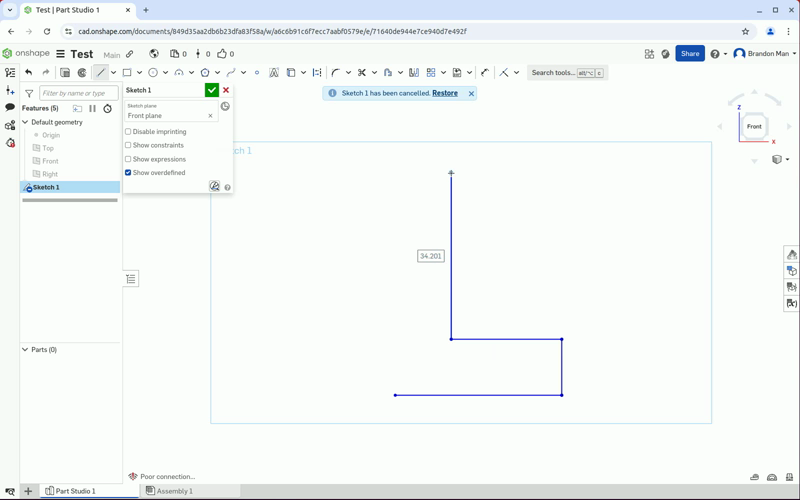
mouse_move(481, 172)
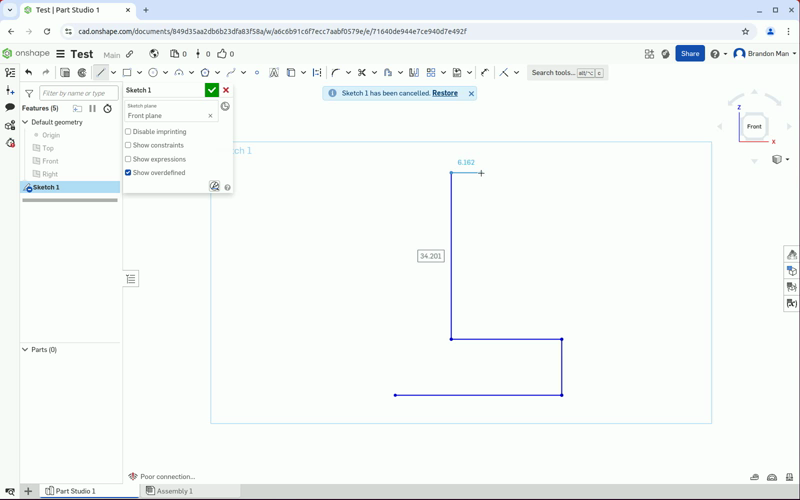
mouse_move(395, 172)
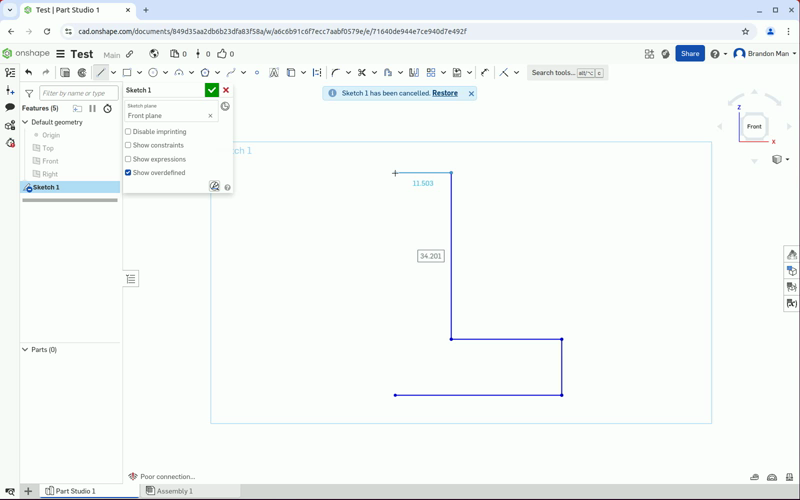
click(395, 172)
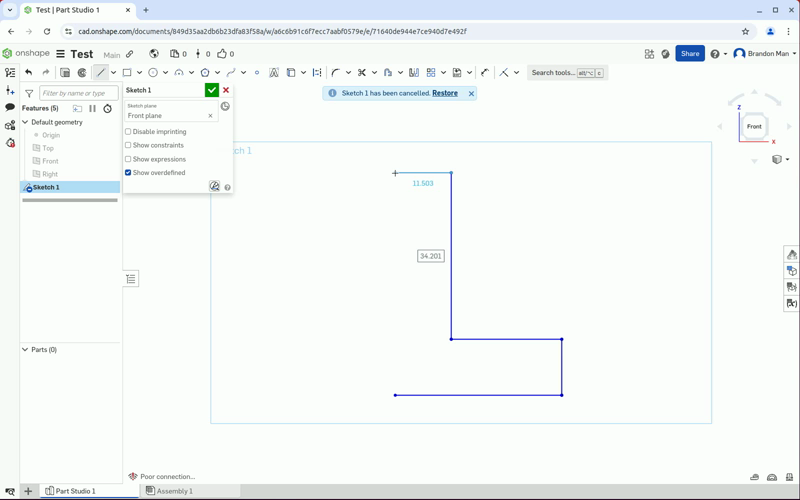
key_up(shift)
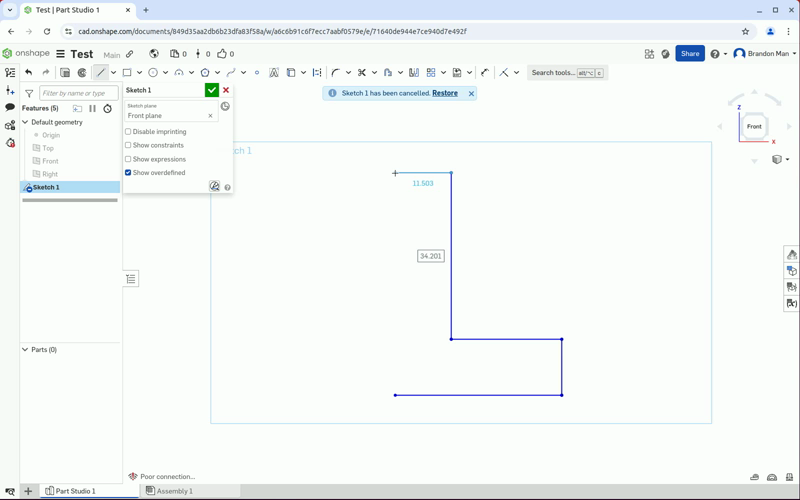
key_down(shift)
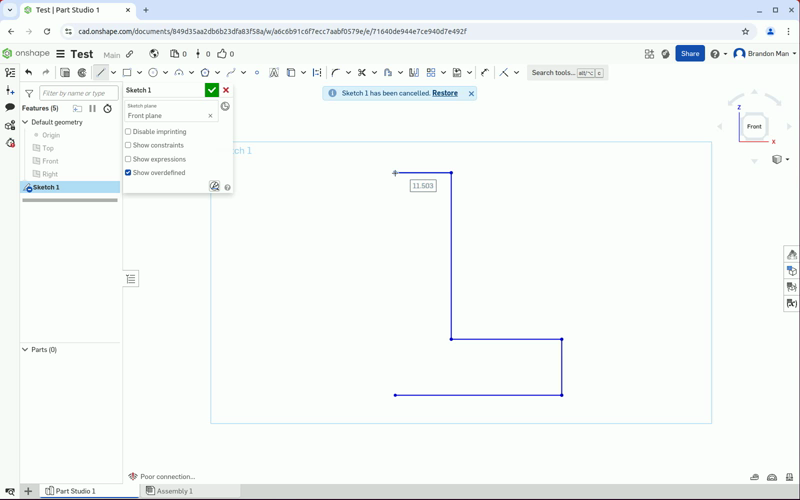
mouse_move(395, 395)
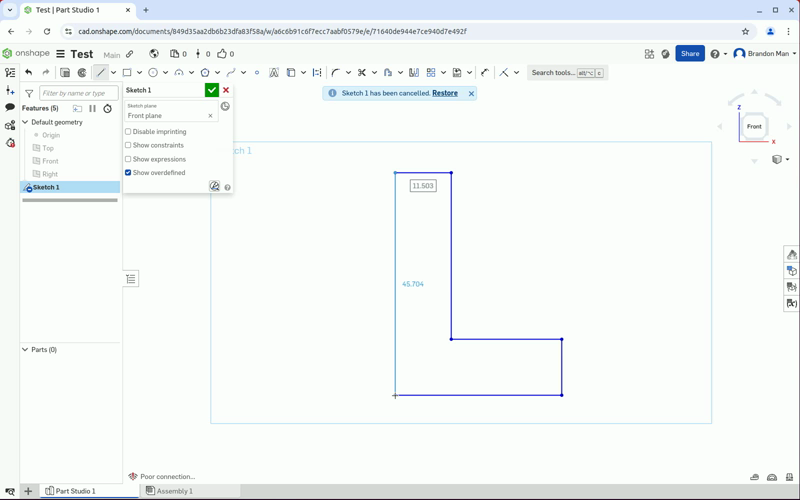
key_up(shift)
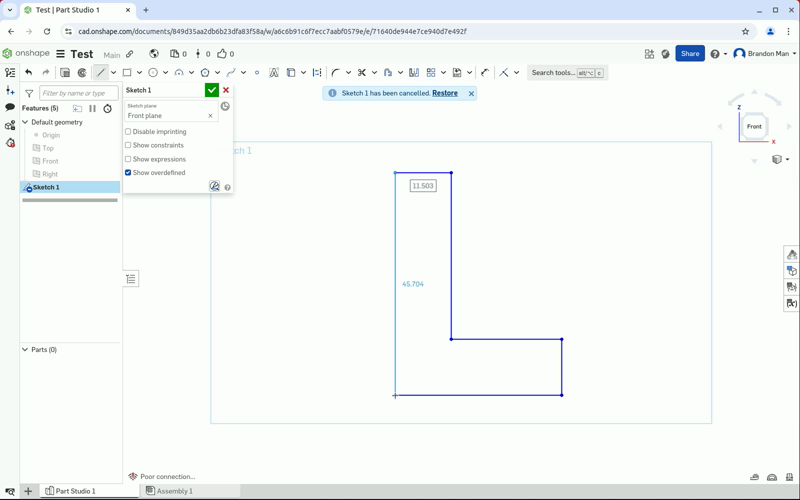
click(395, 395)
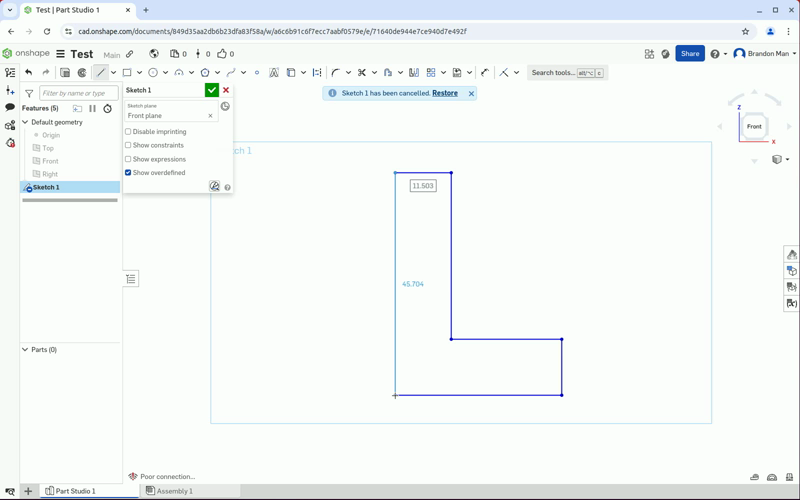
key(esc)
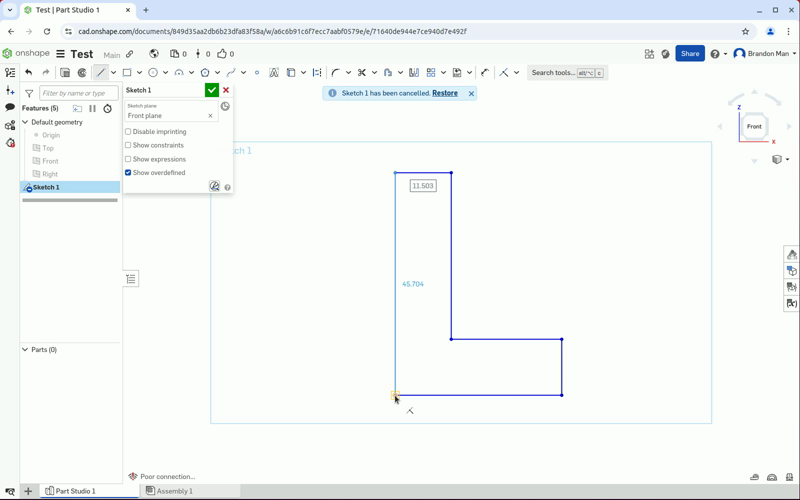
mouse_move(413, 337)
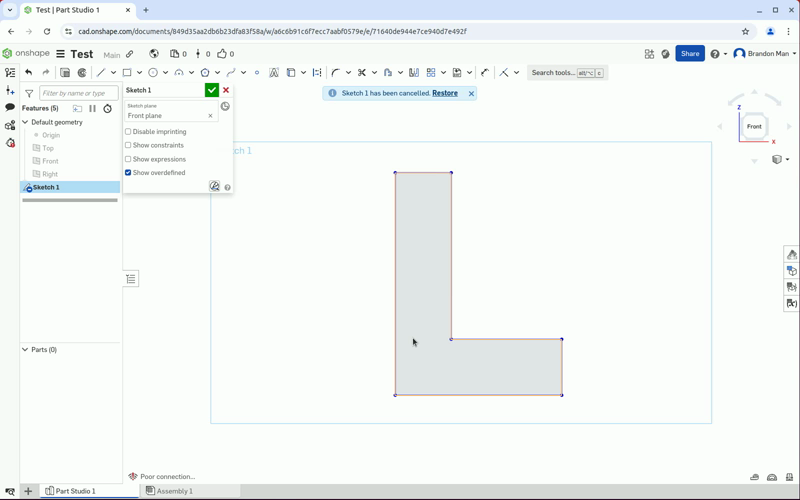
click(413, 337)
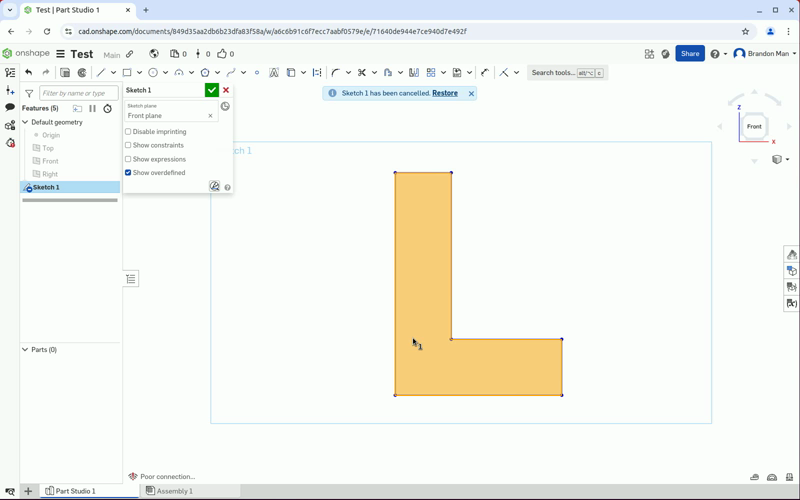
mouse_move(73, 352)
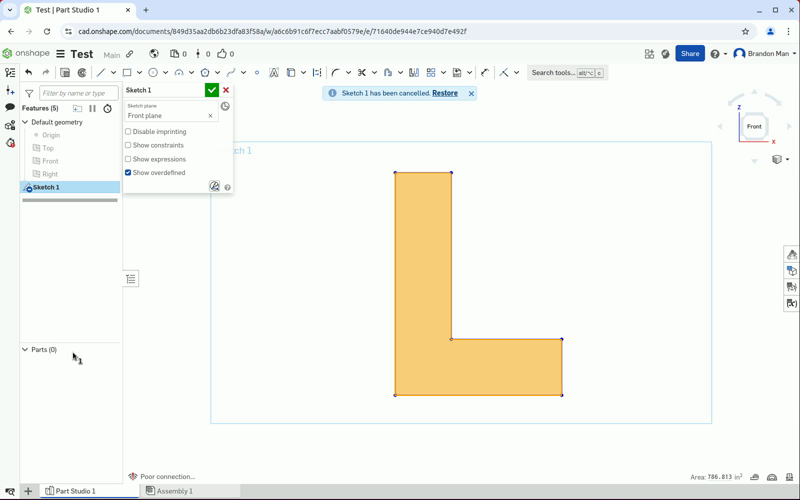
key(shift+y)
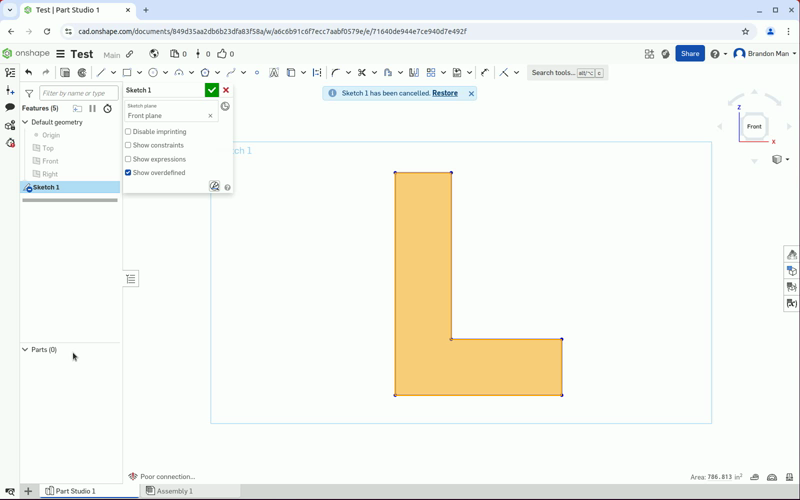
key(shift+e)
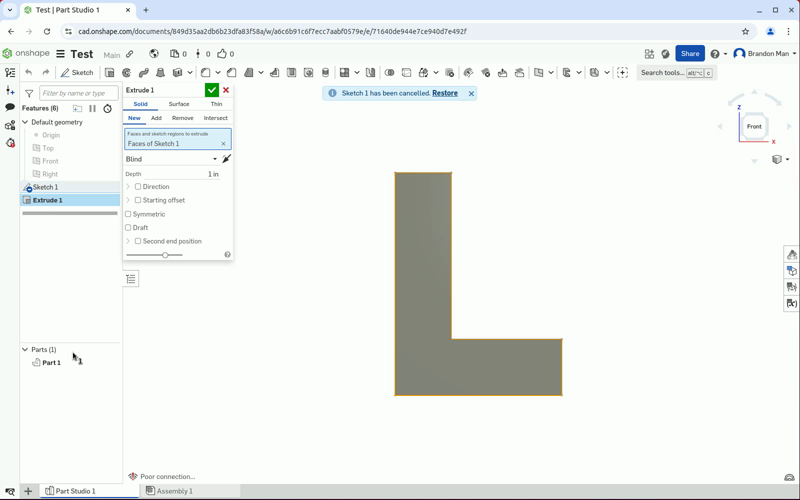
mouse_move(143, 106)
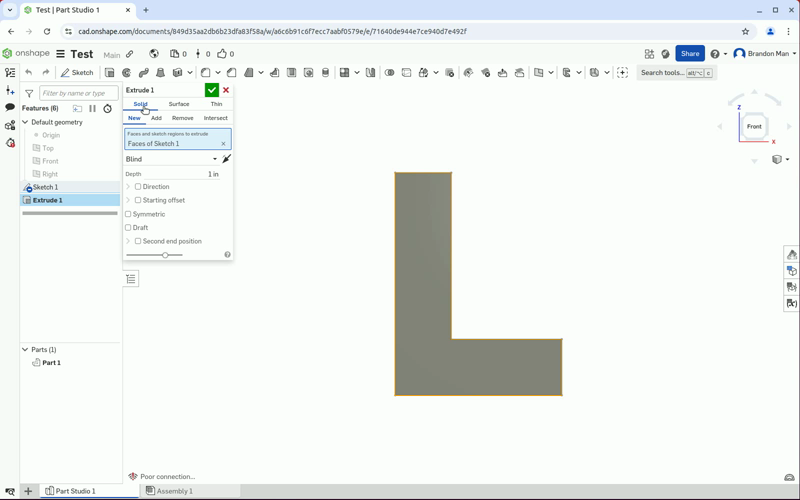
click(143, 106)
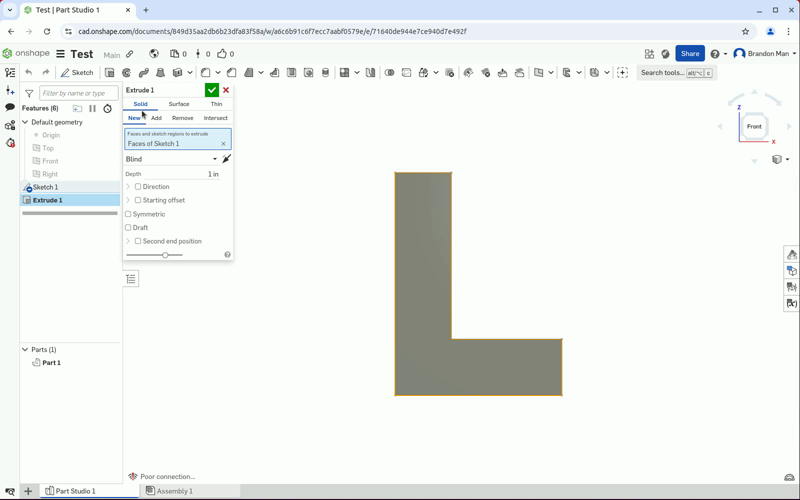
mouse_move(137, 120)
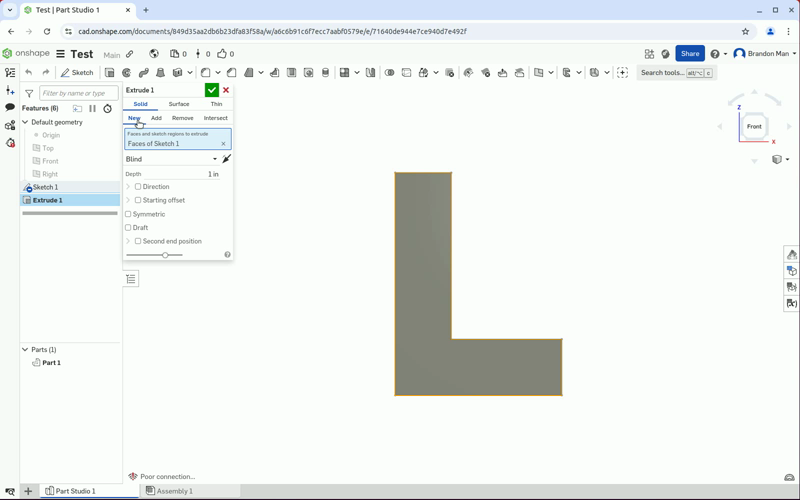
click(137, 120)
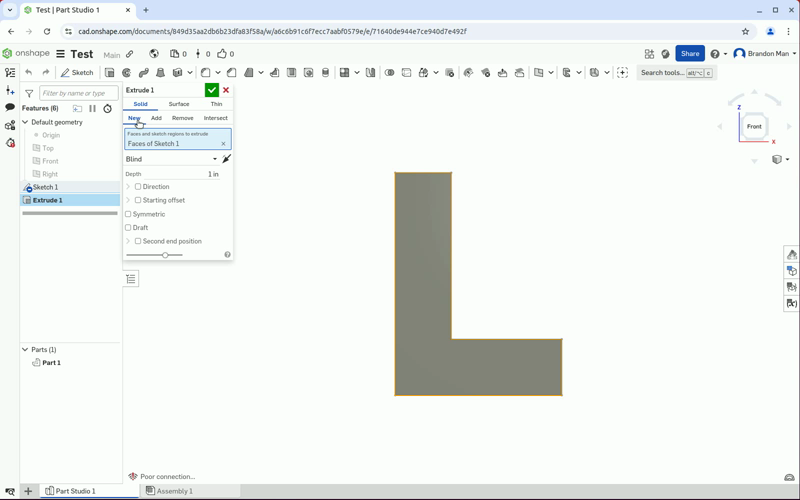
key(tab, 4)
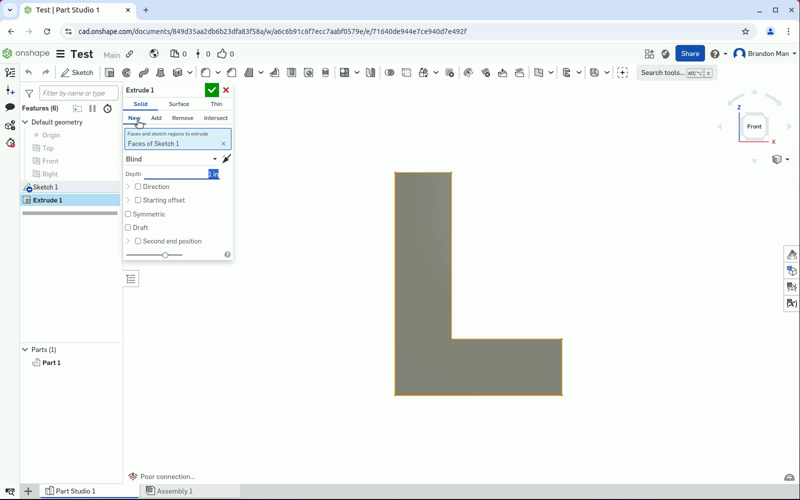
text(17.331)
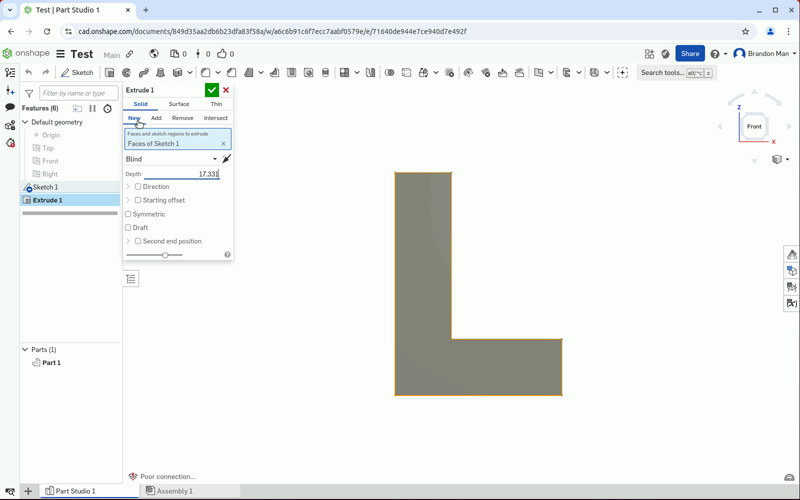
key(enter)
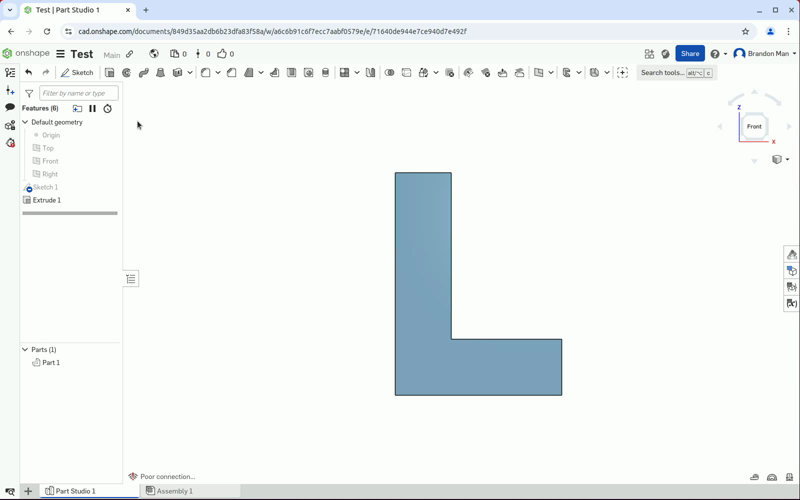
key(shift+h)
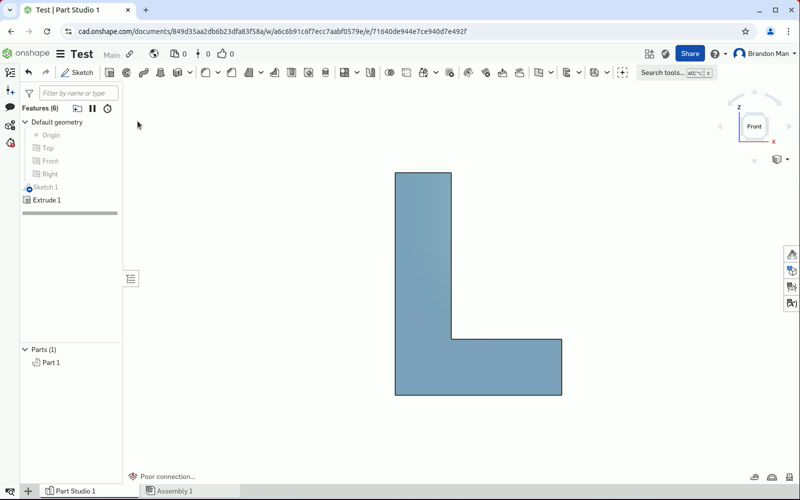
key(shift+h)
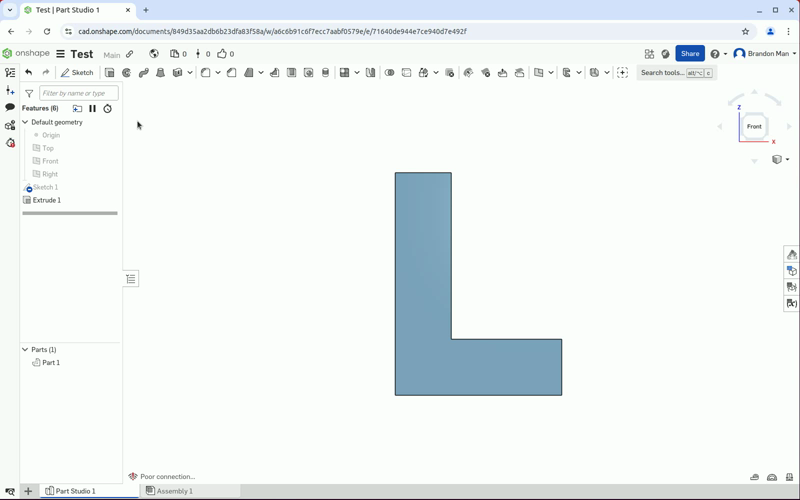
mouse_move(73, 189)
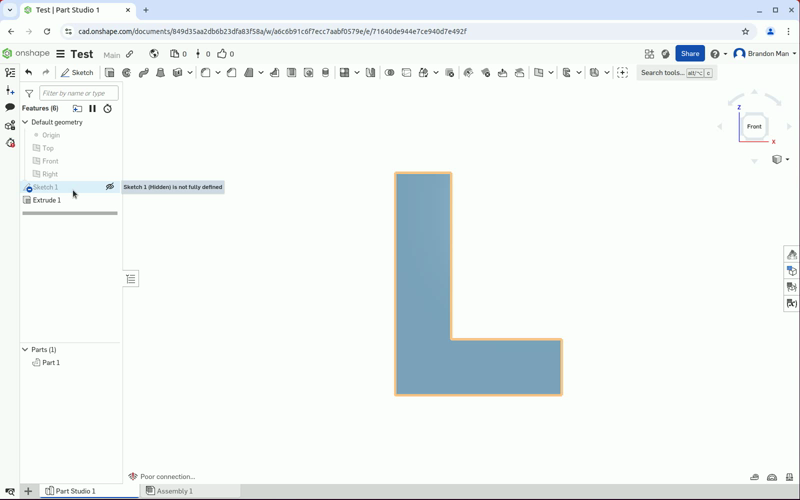
click(73, 189)
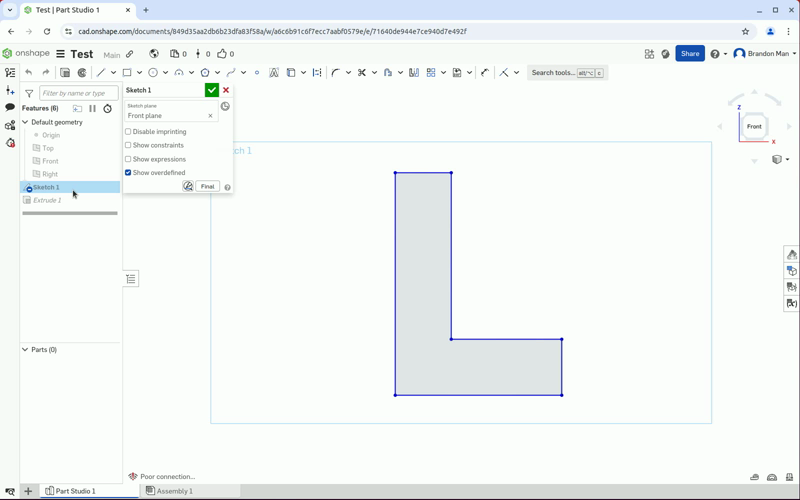
mouse_move(229, 92)
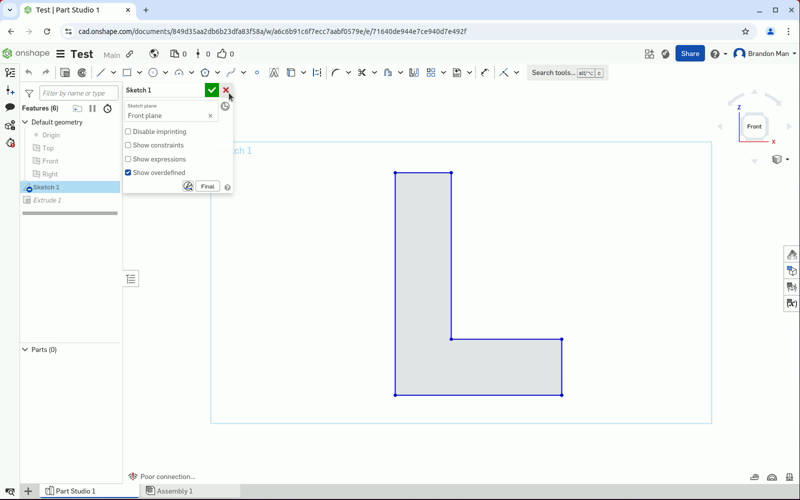
click(229, 92)
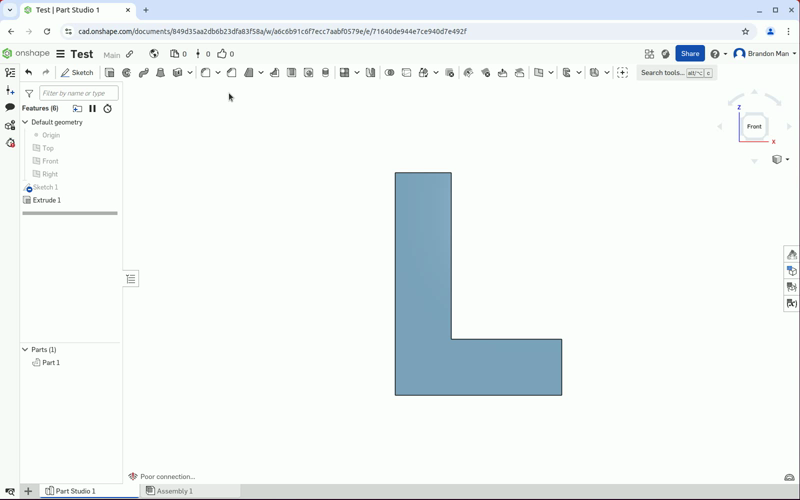
mouse_move(73, 352)
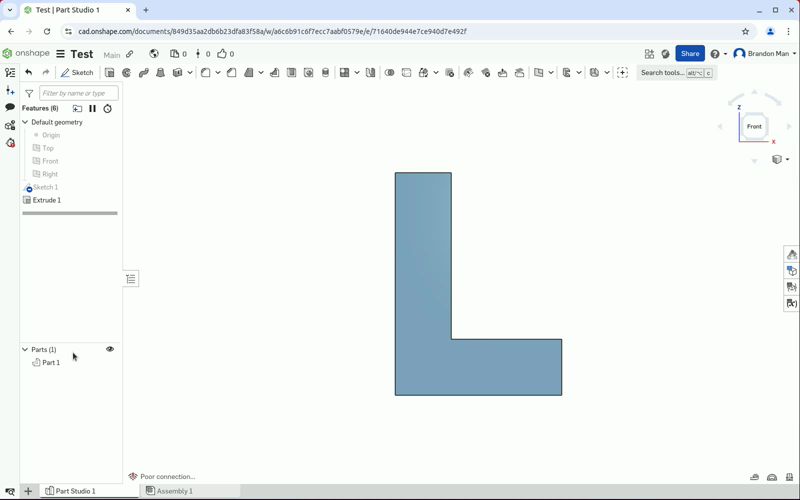
key(y)
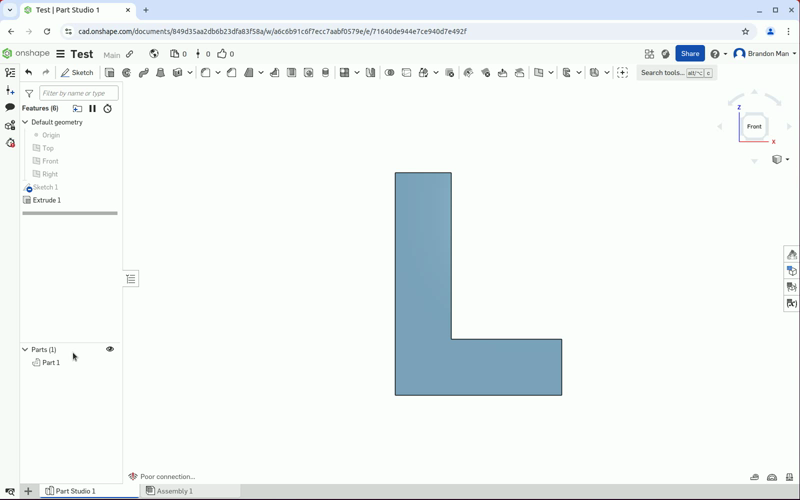
key(shift+p)
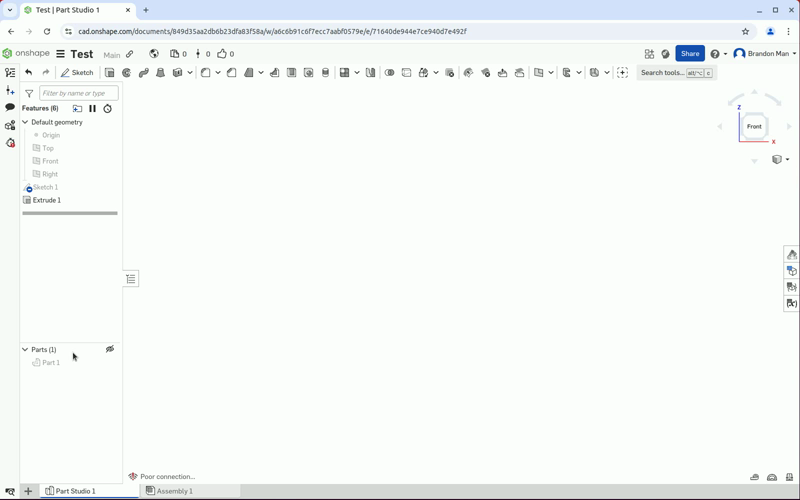
key(space)
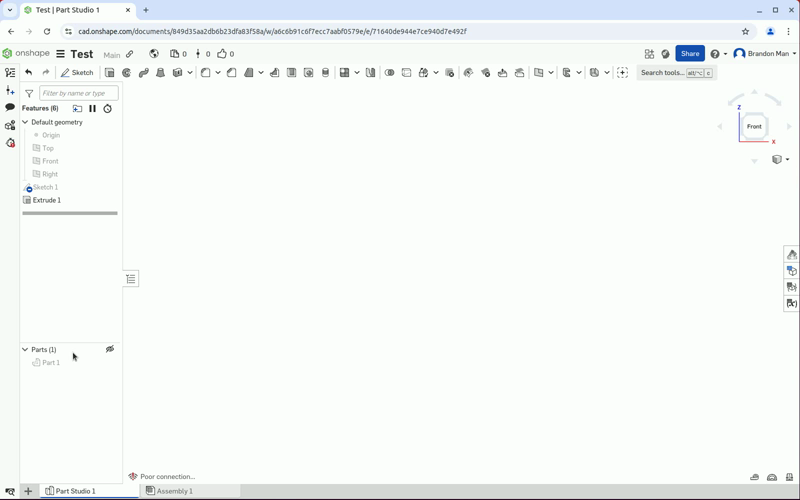
key_down(shift)
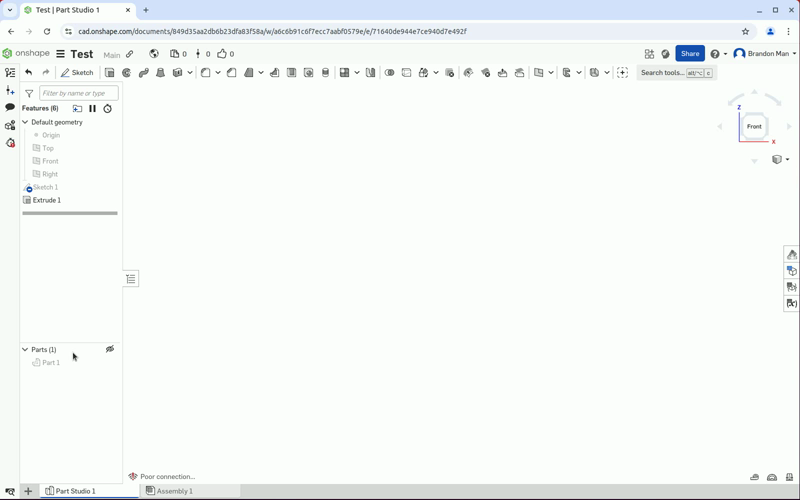
key(down)
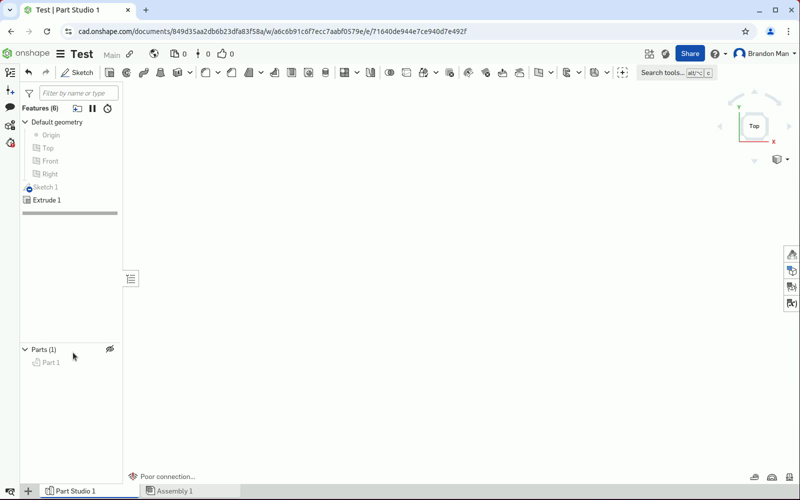
key_up(shift)
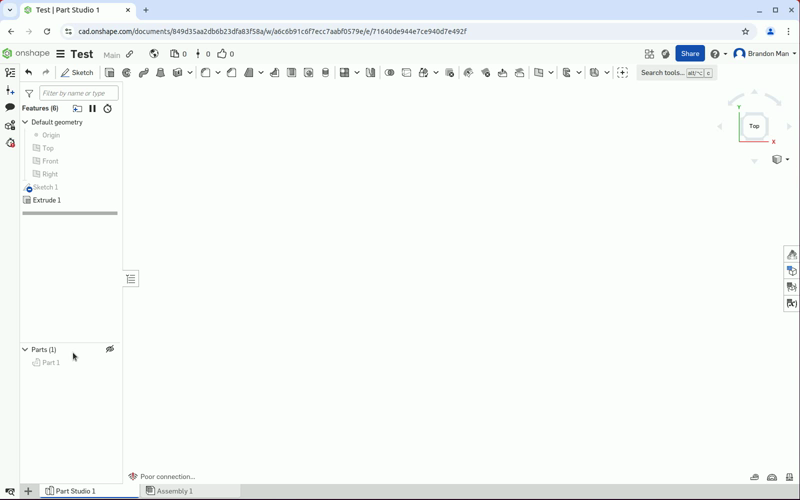
mouse_move(73, 352)
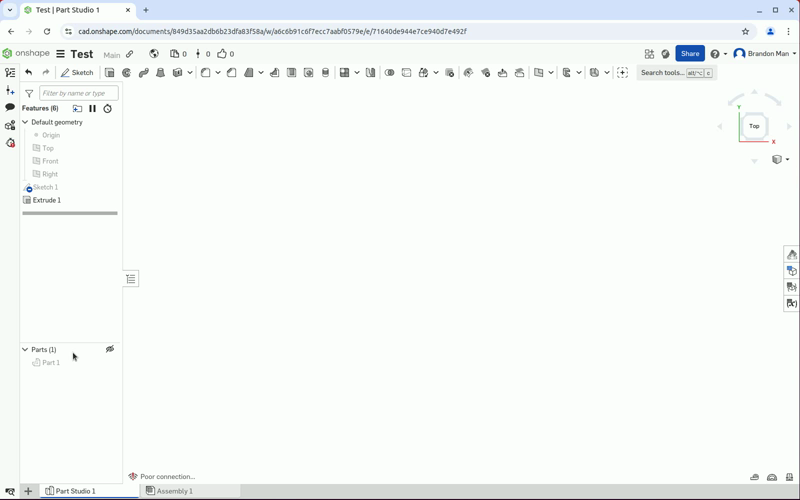
key(shift+y)
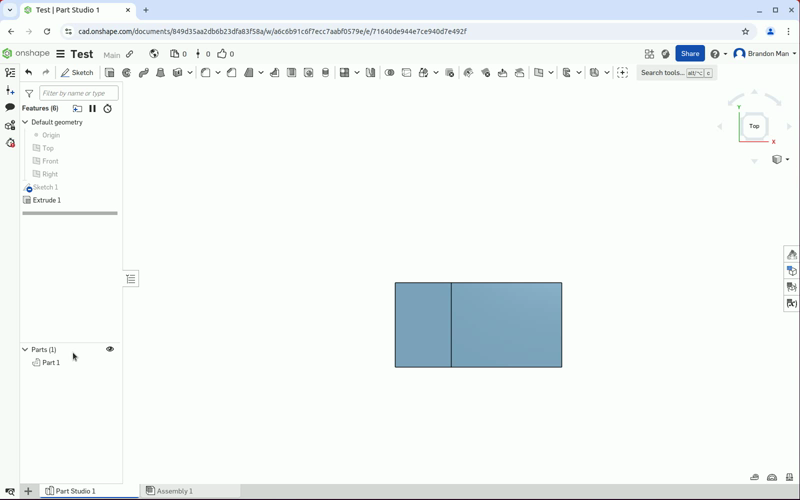
mouse_move(541, 75)
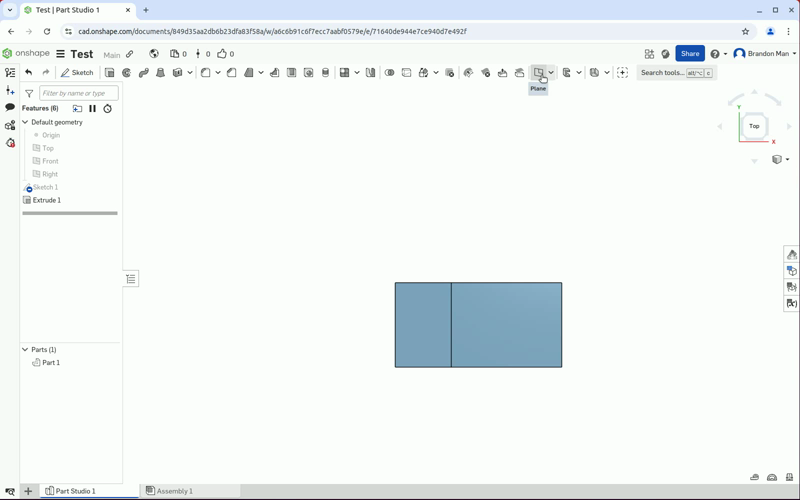
click(541, 75)
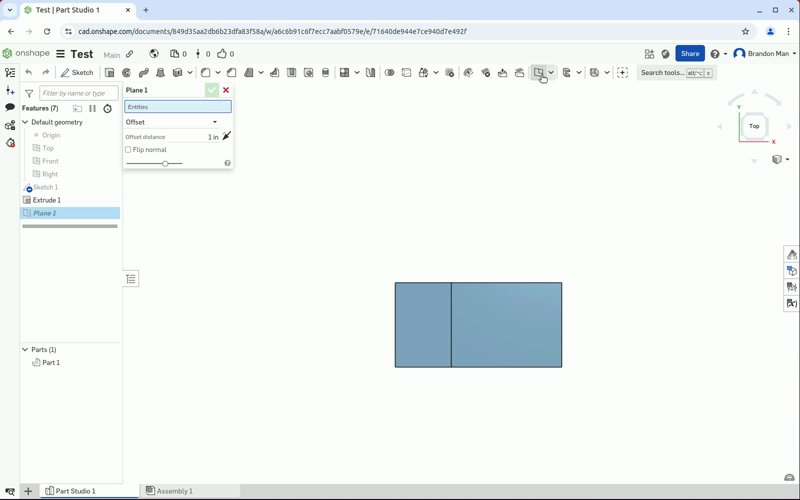
mouse_move(73, 150)
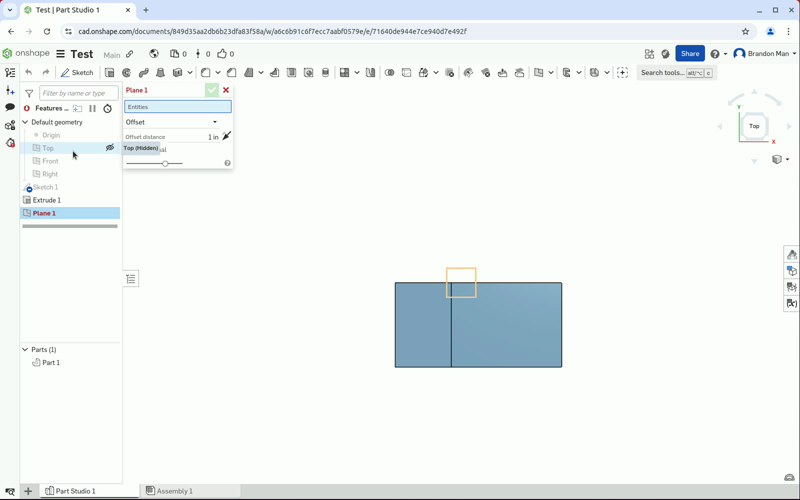
click(73, 150)
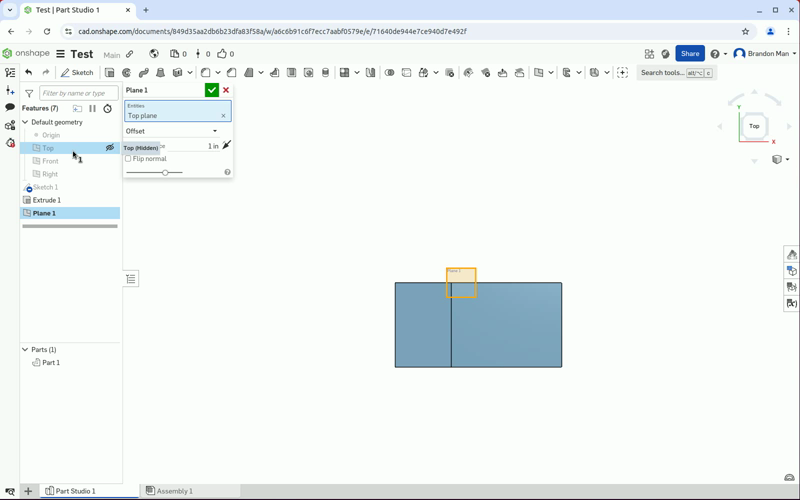
key(tab, 2)
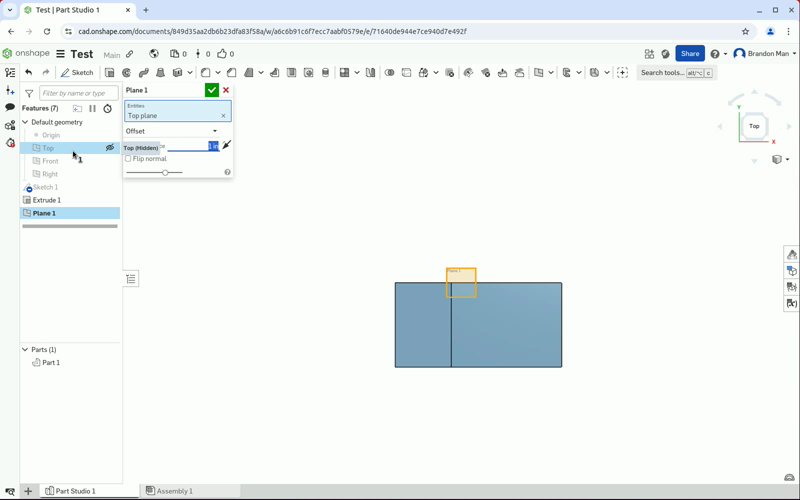
text(11.554)
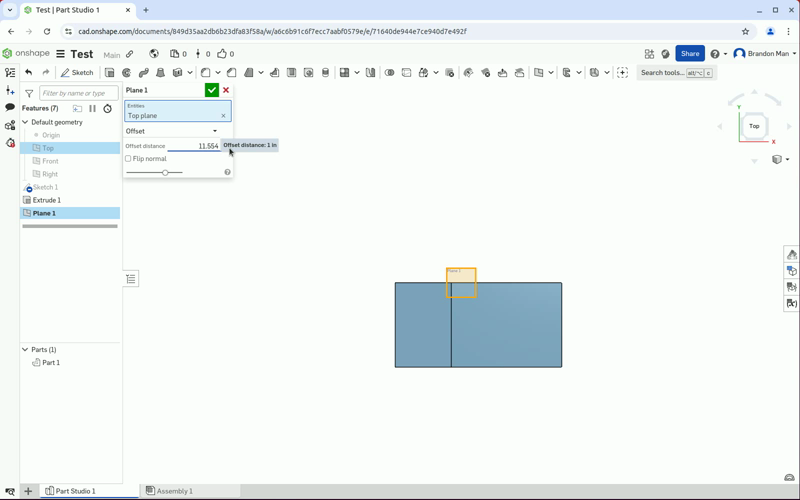
mouse_move(229, 147)
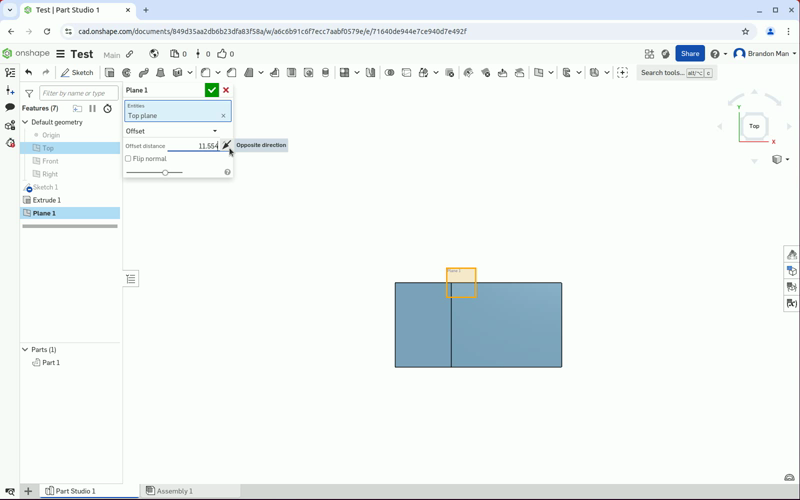
click(229, 147)
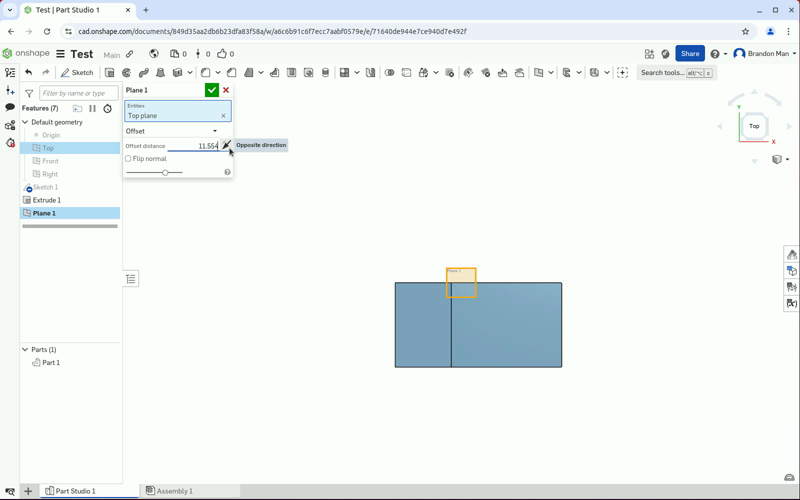
key(enter, 2)
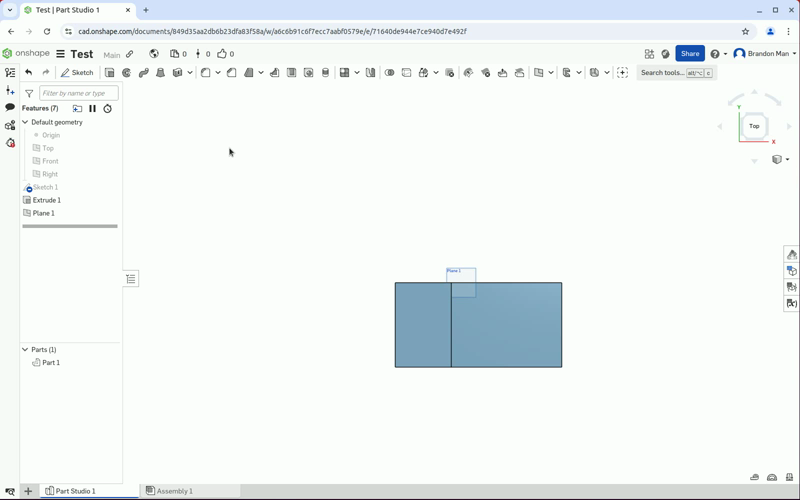
key(shift+s)
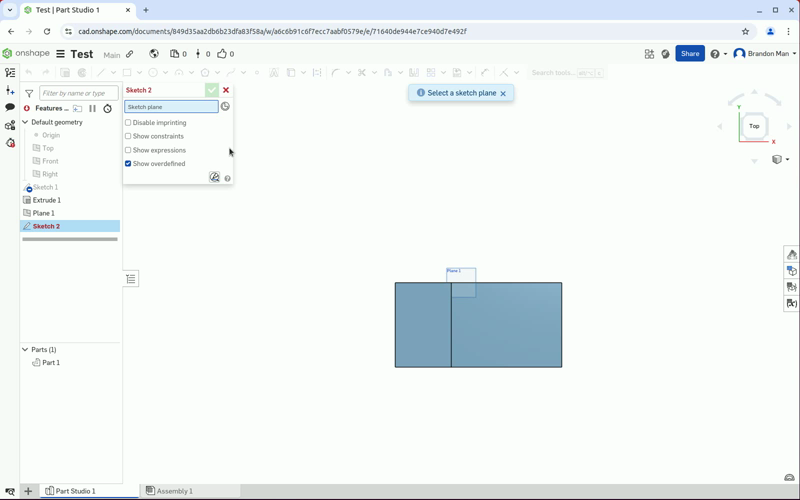
mouse_move(73, 215)
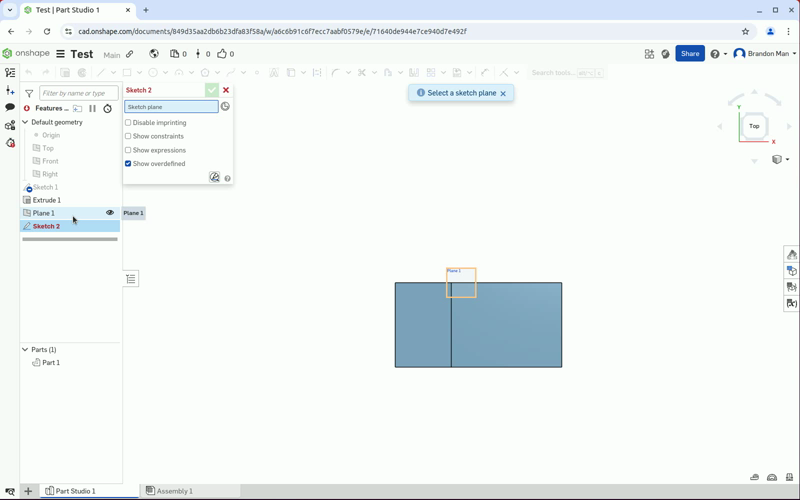
click(73, 215)
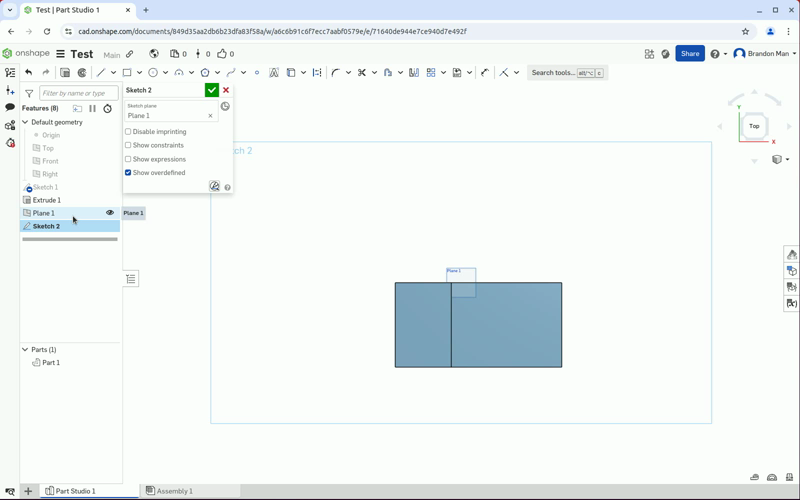
mouse_move(73, 352)
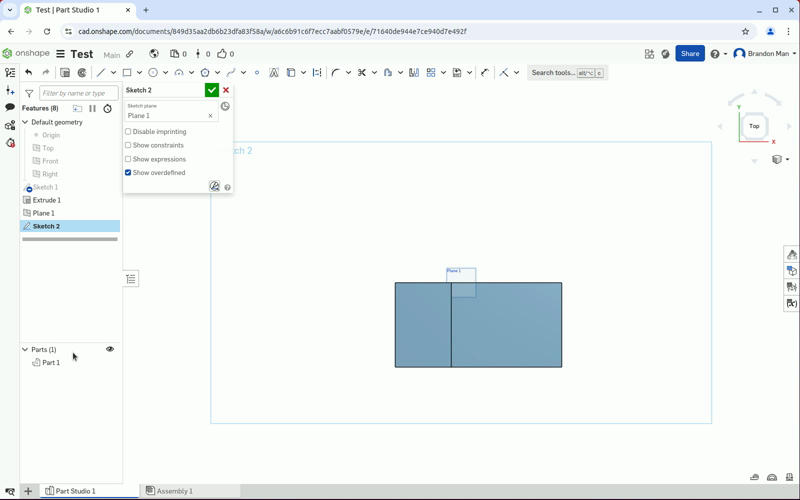
key(y)
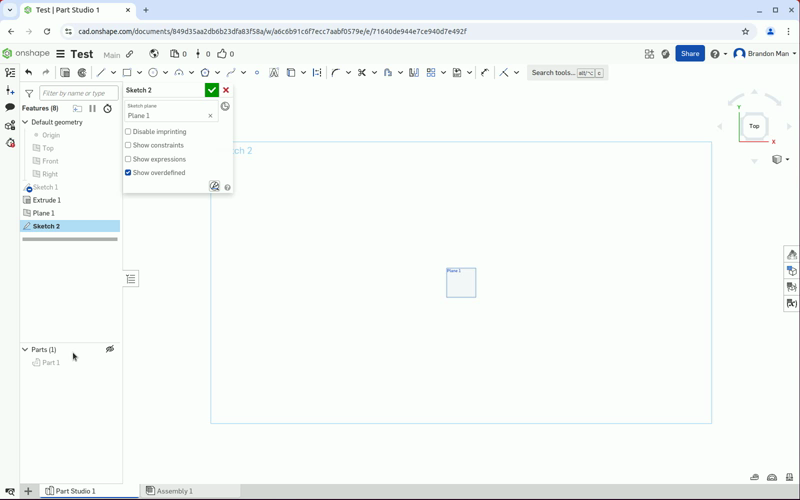
key(c)
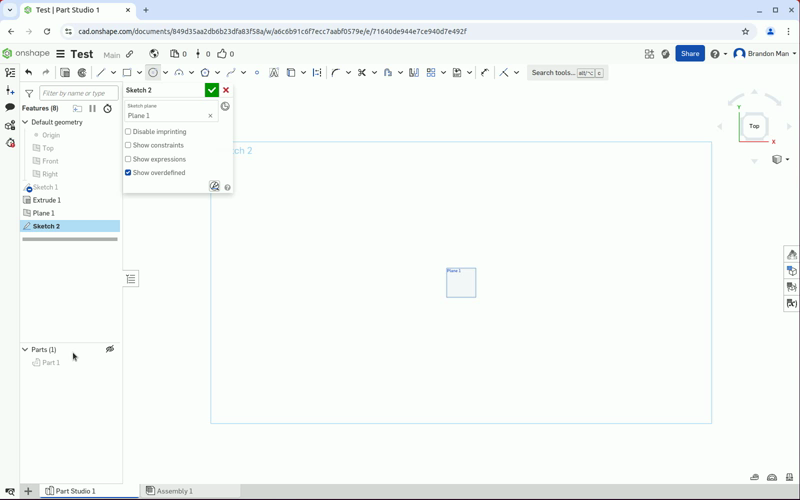
key_down(shift)
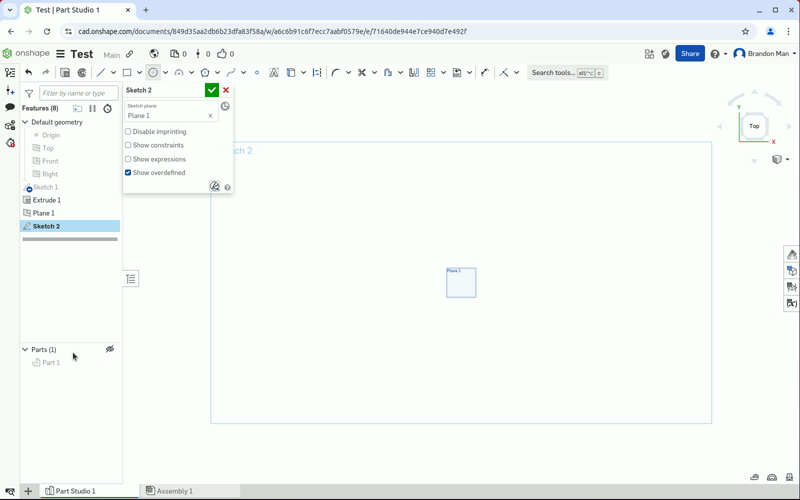
mouse_move(522, 325)
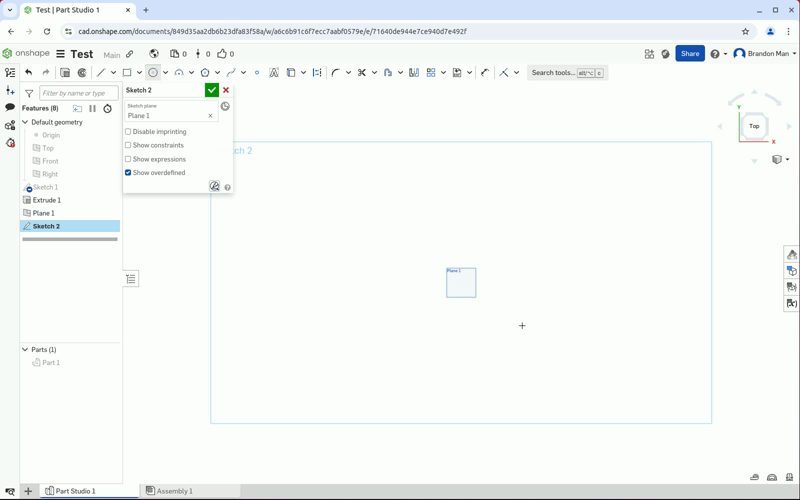
click(522, 325)
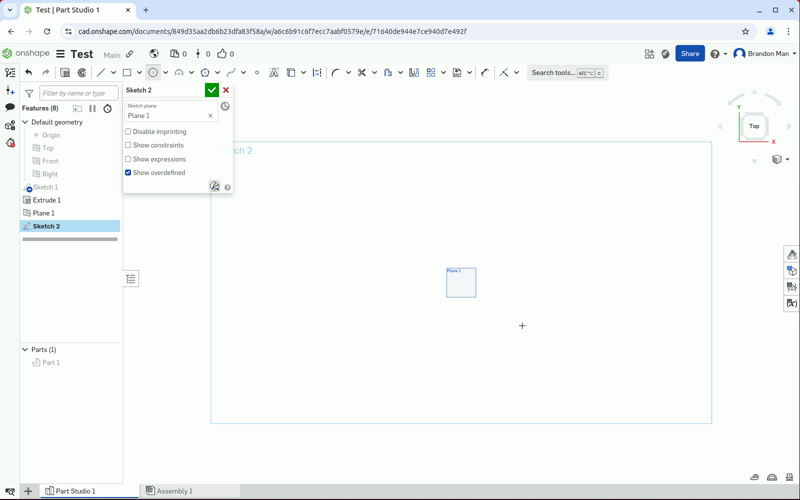
key_up(shift)
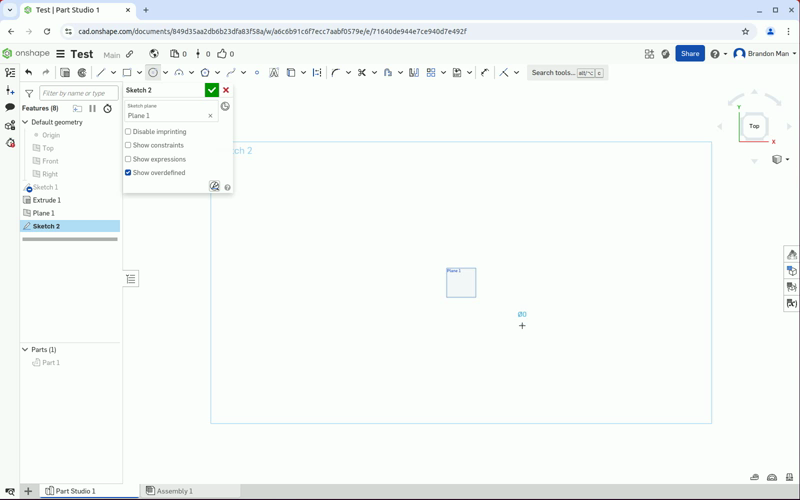
mouse_move(532, 325)
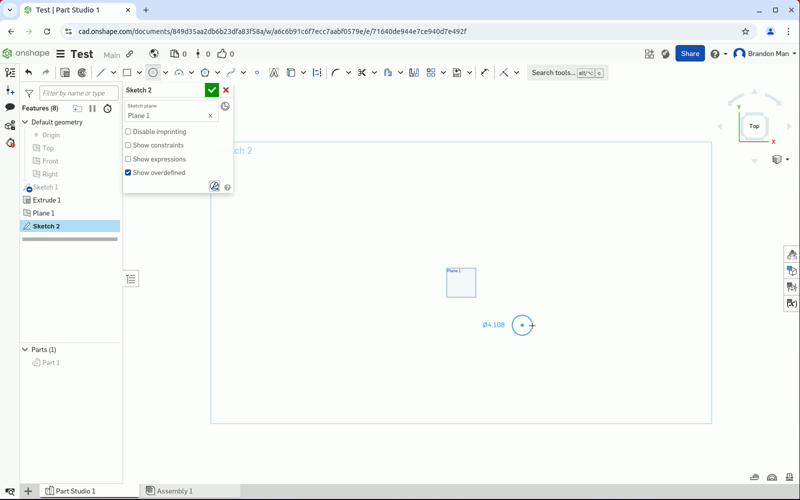
click(532, 325)
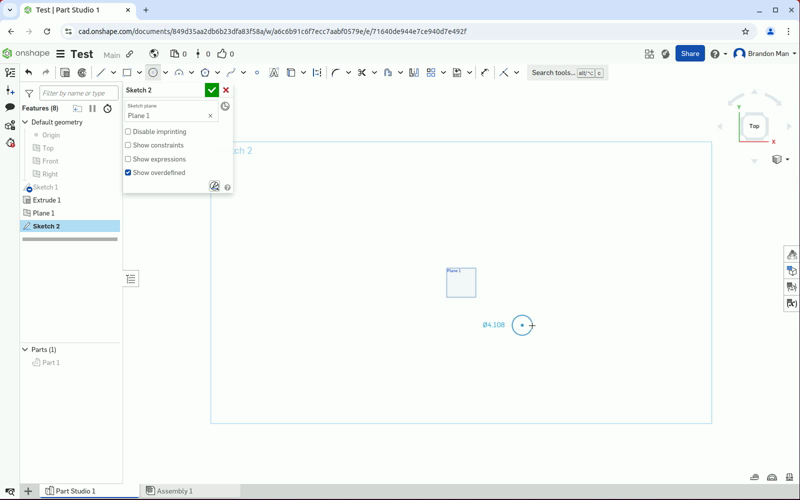
key(esc)
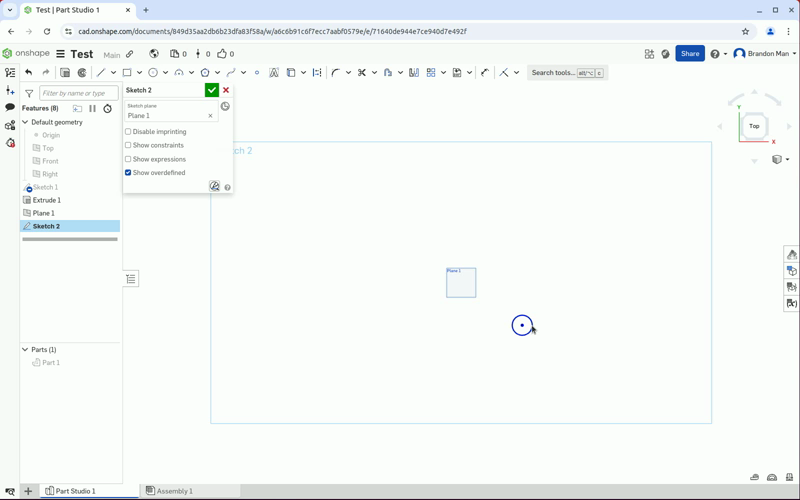
mouse_move(528, 330)
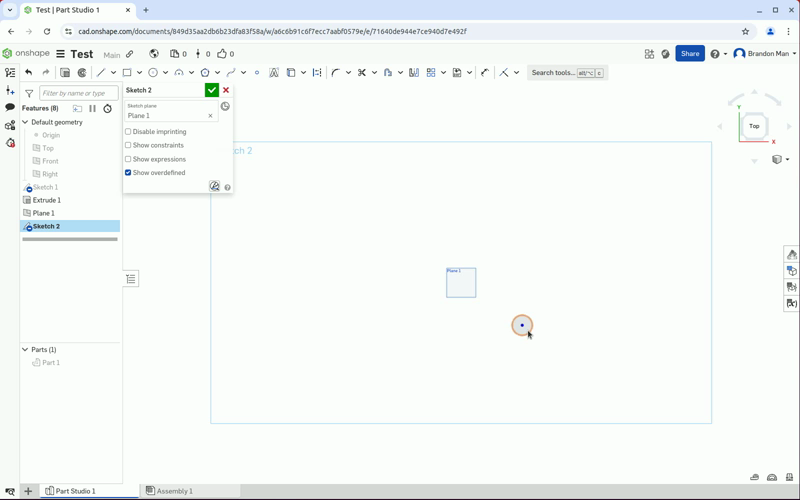
scroll(6)
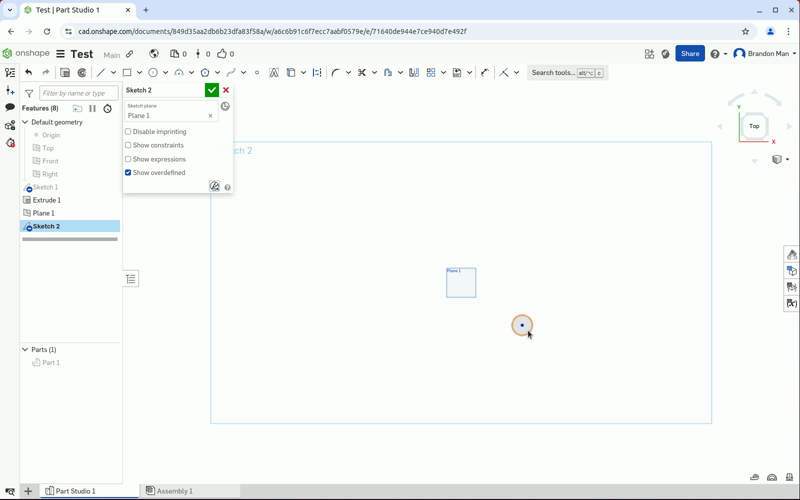
scroll(6)
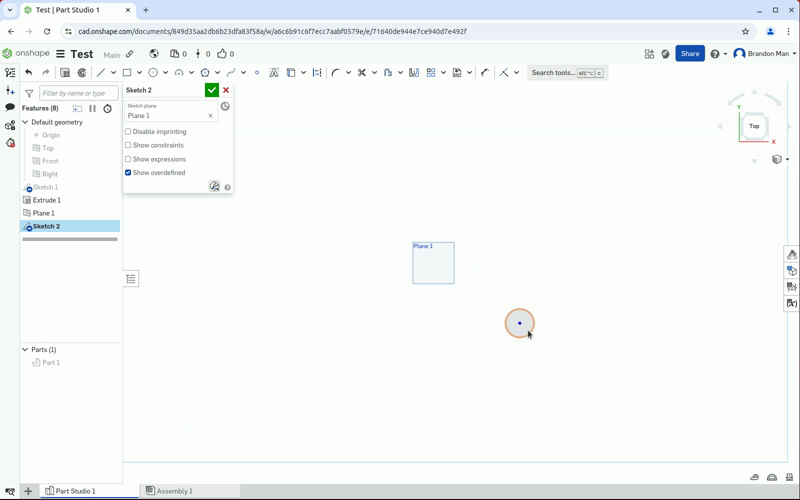
scroll(6)
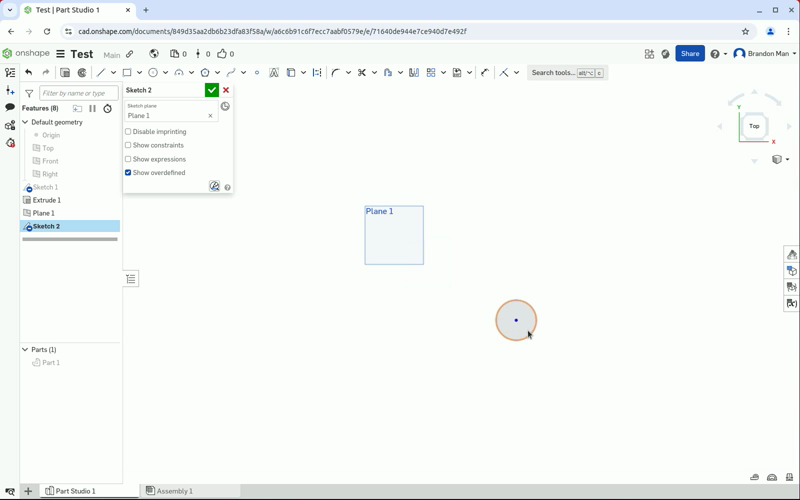
scroll(6)
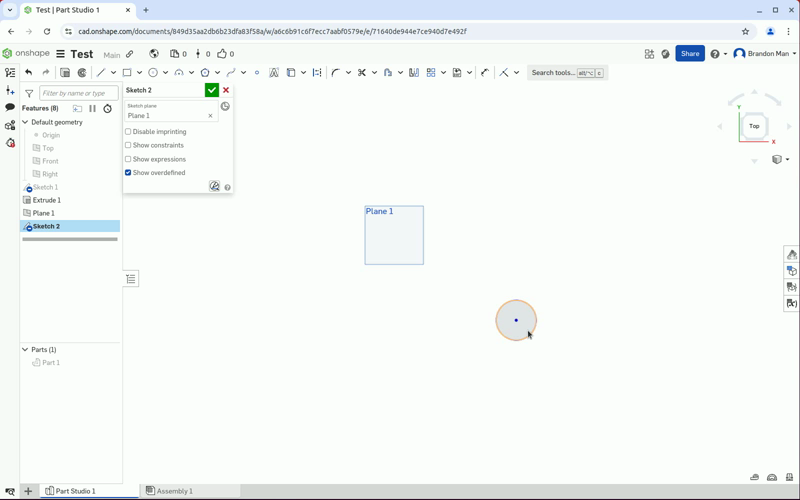
scroll(6)
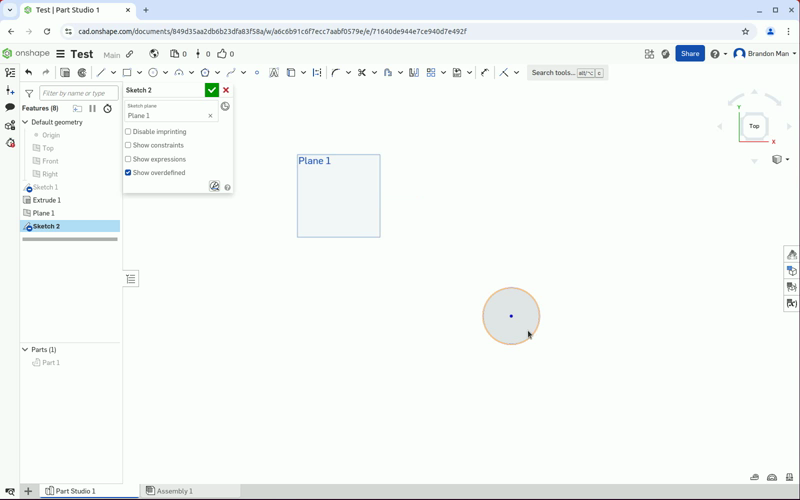
scroll(6)
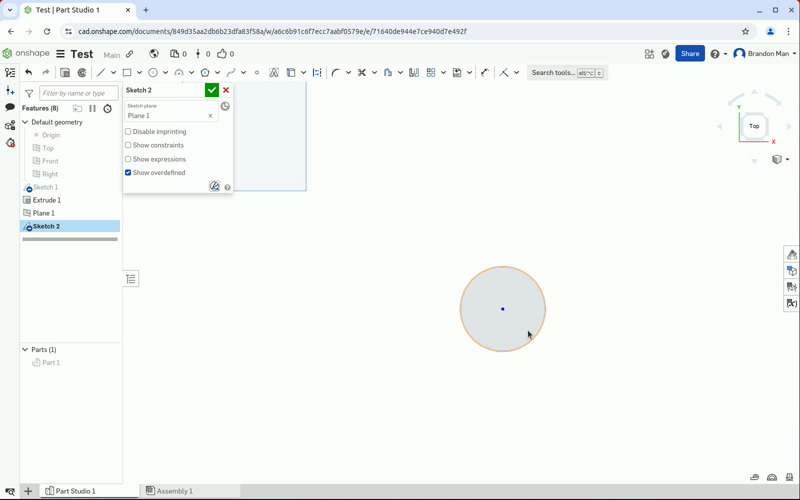
scroll(6)
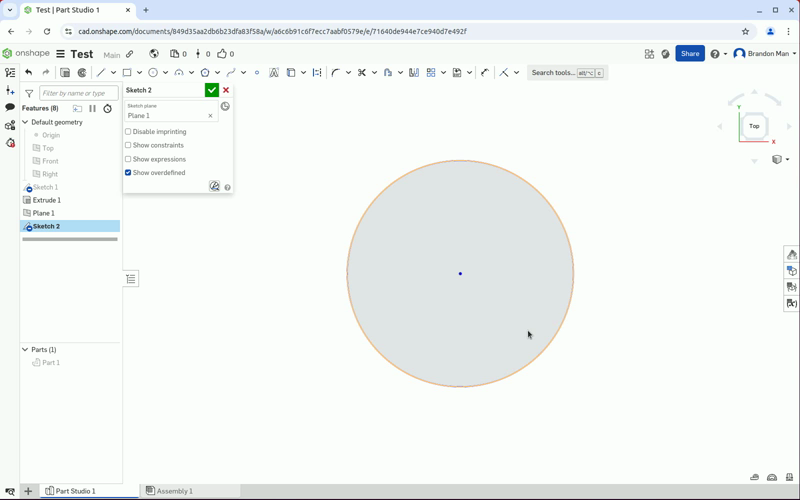
click(528, 330)
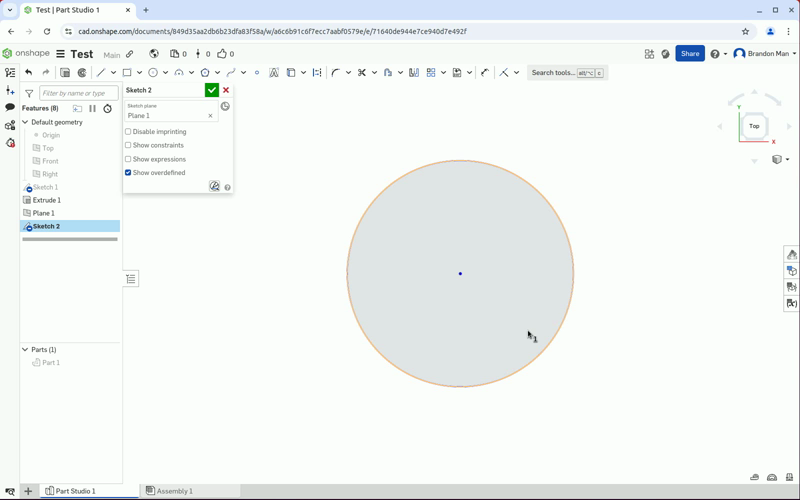
scroll(-6)
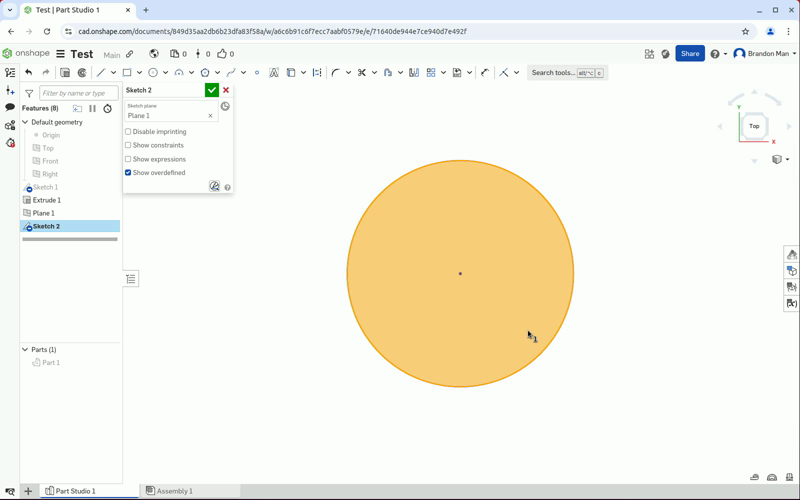
scroll(-6)
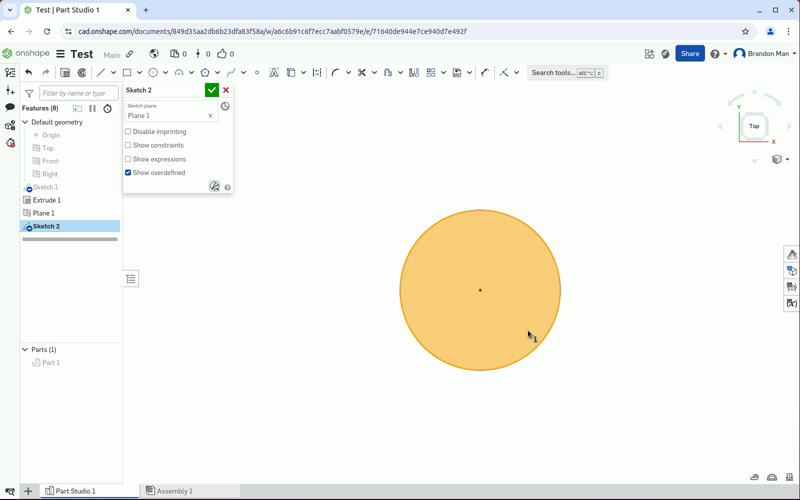
scroll(-6)
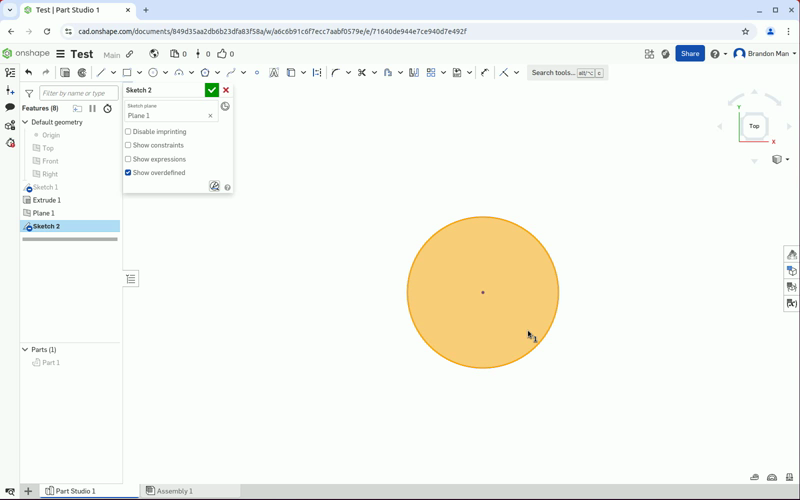
scroll(-6)
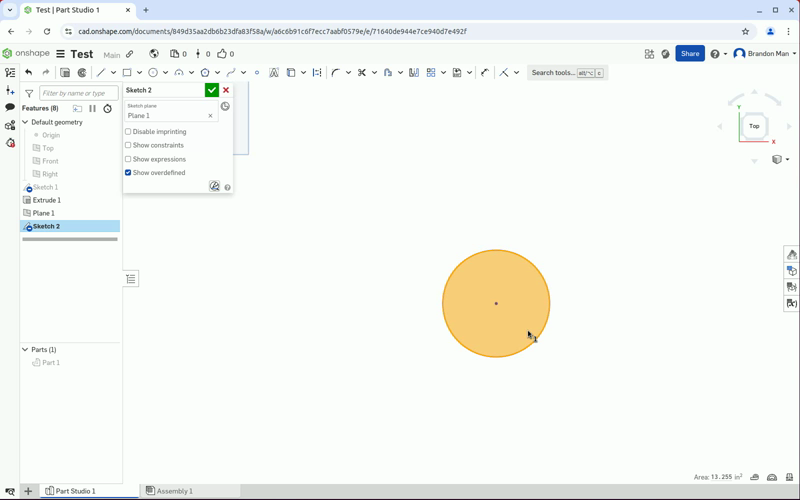
scroll(-6)
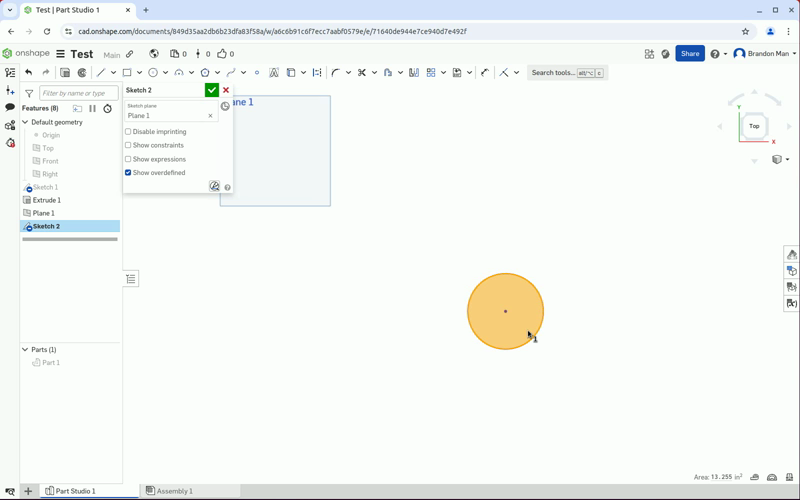
scroll(-6)
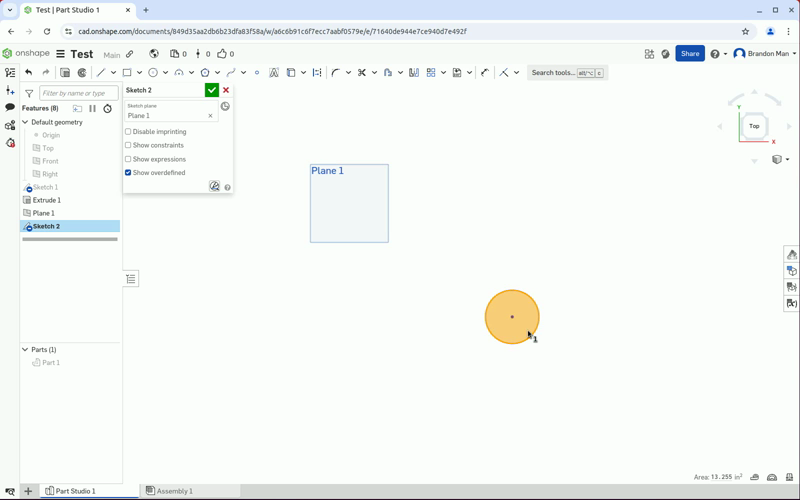
scroll(-6)
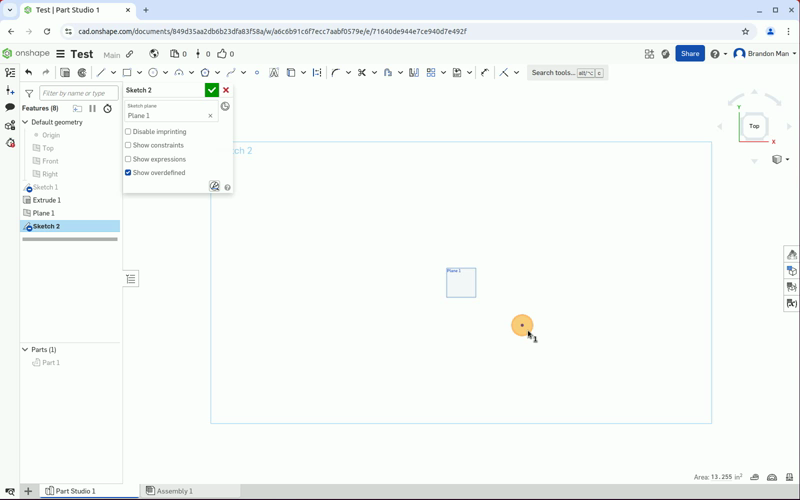
mouse_move(73, 352)
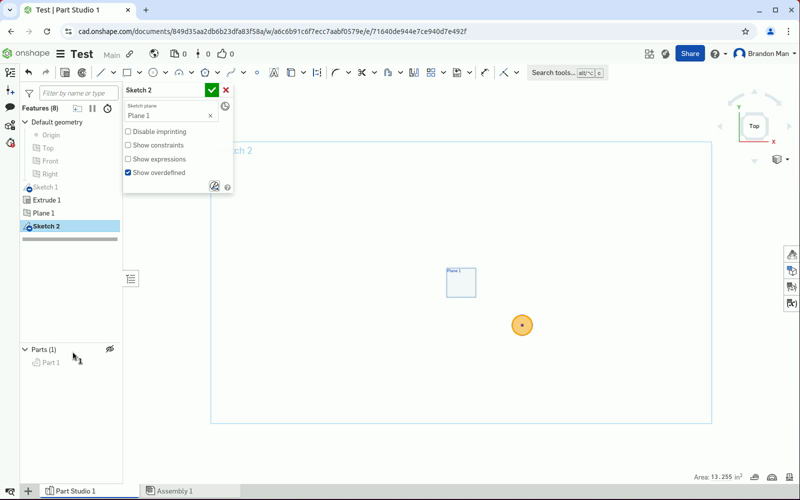
key(shift+y)
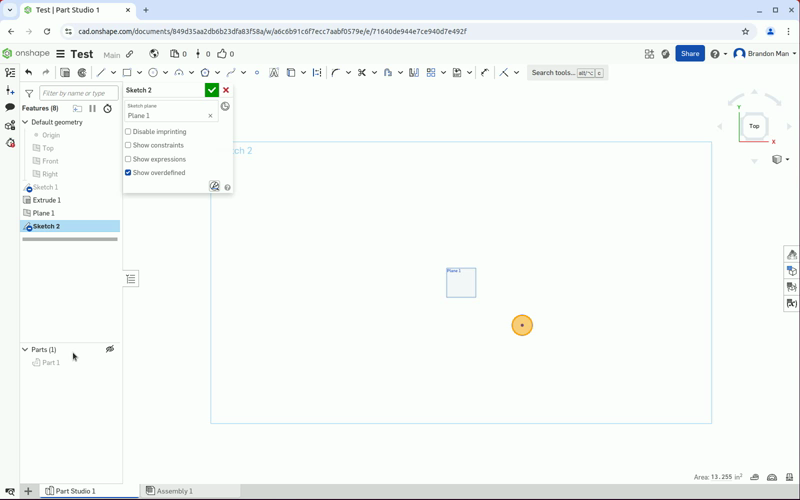
key(shift+e)
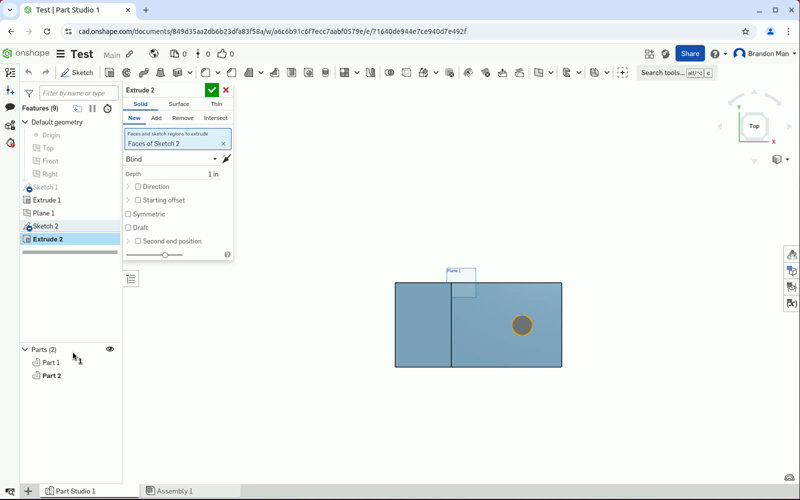
mouse_move(143, 106)
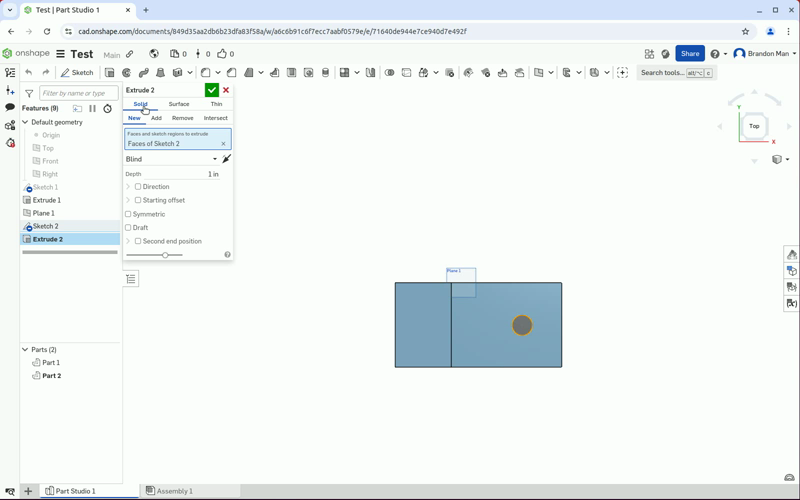
click(143, 106)
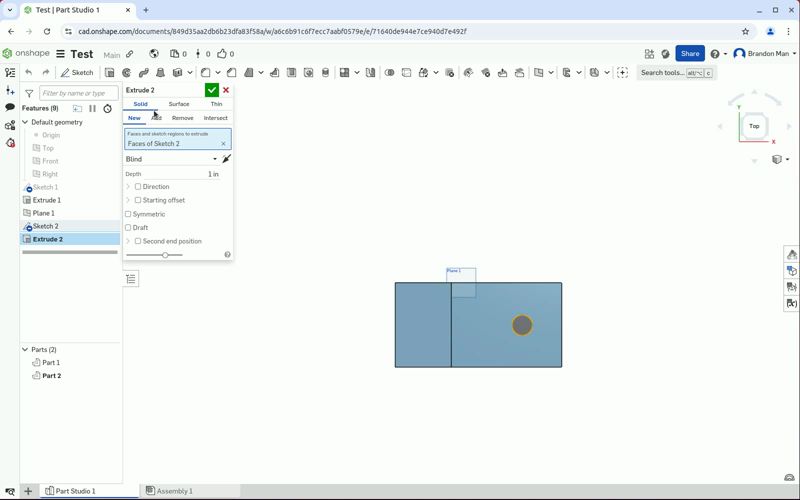
mouse_move(186, 120)
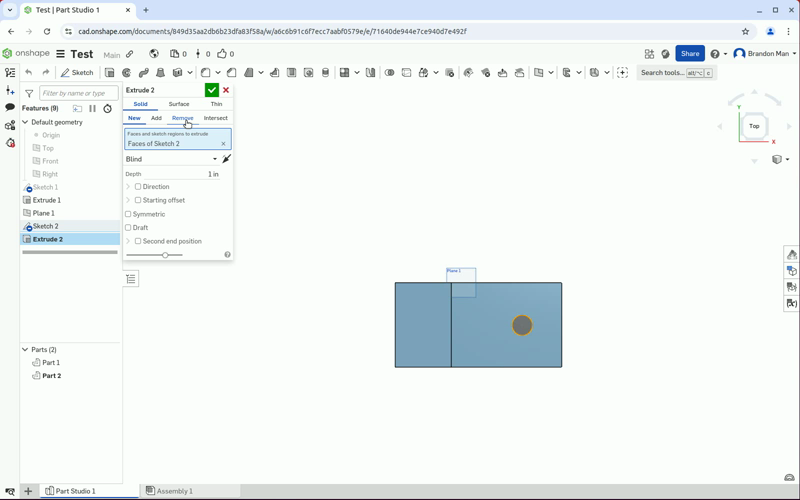
click(186, 120)
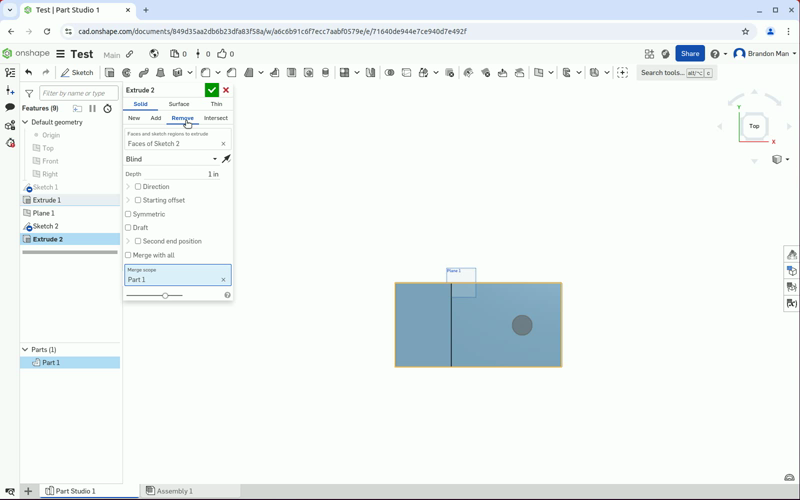
key(tab, 4)
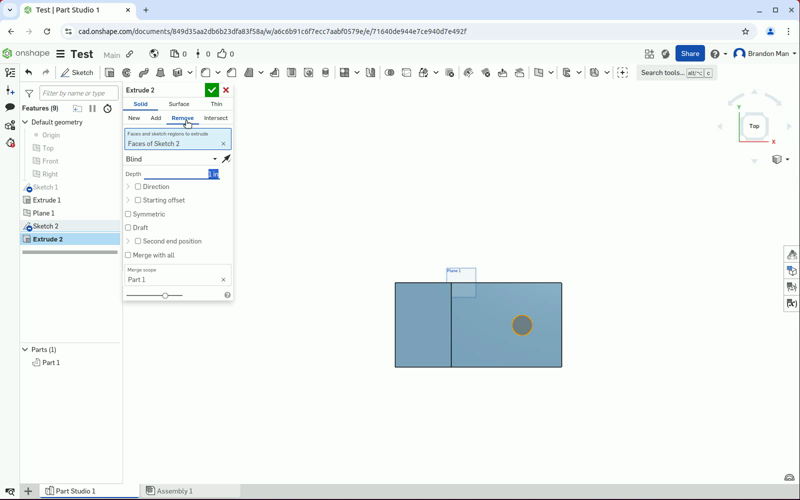
text(28.885)
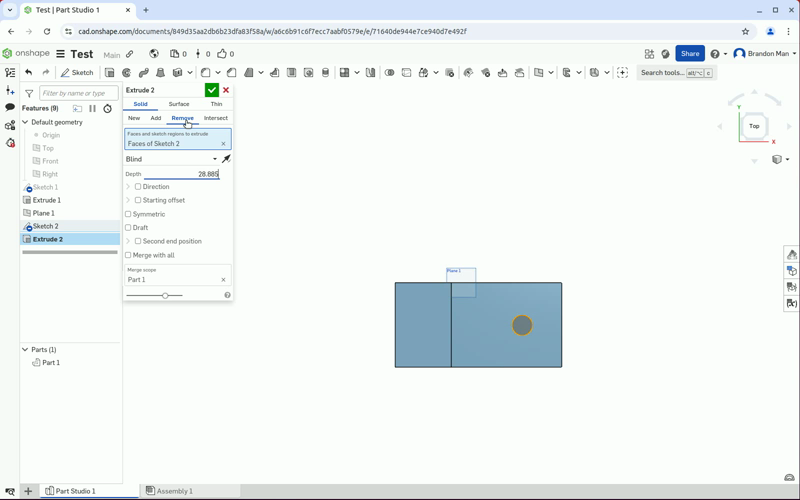
key(tab, 6)
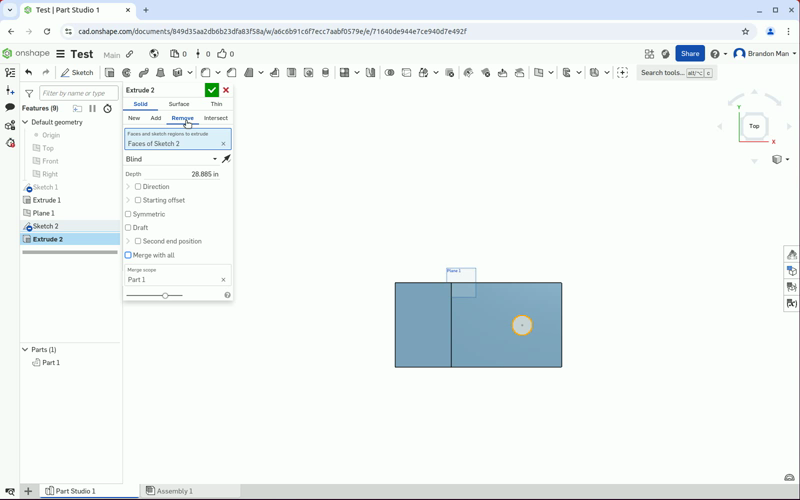
key(space)
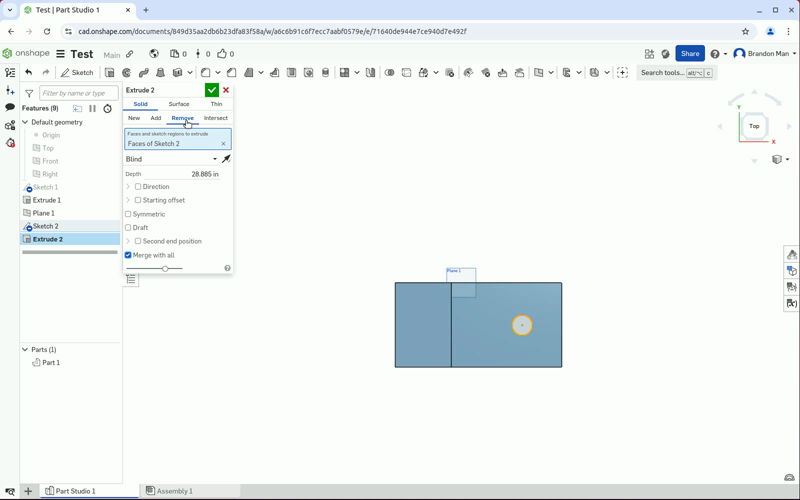
key(enter)
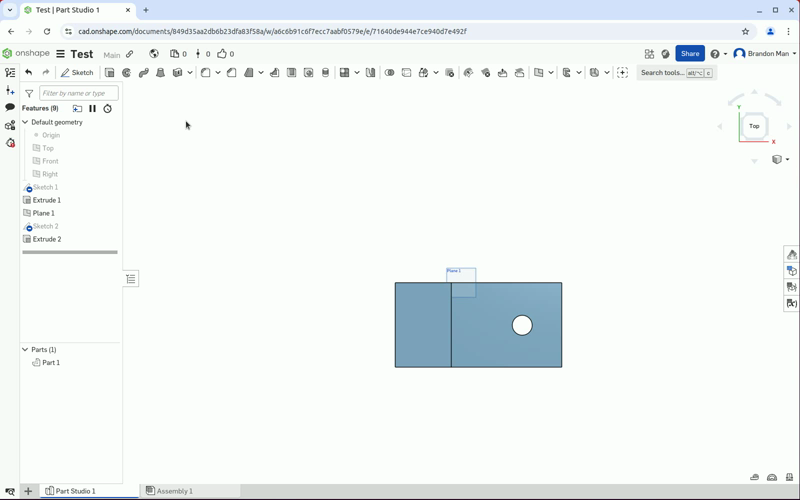
key(shift+h)
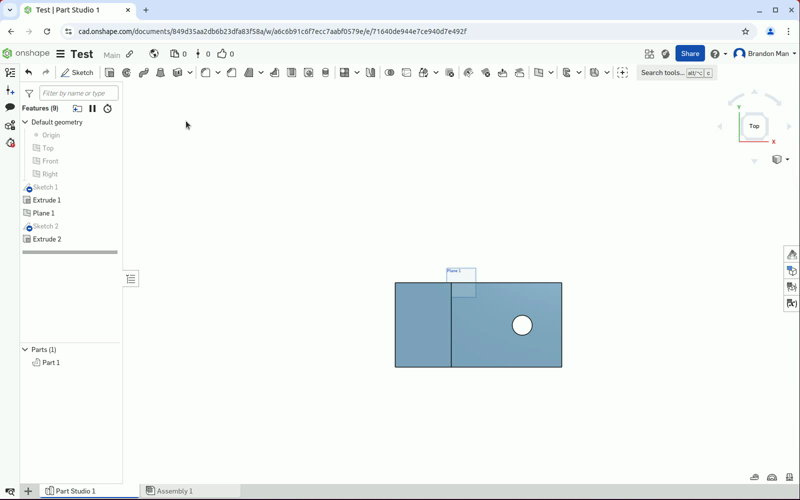
key(shift+h)
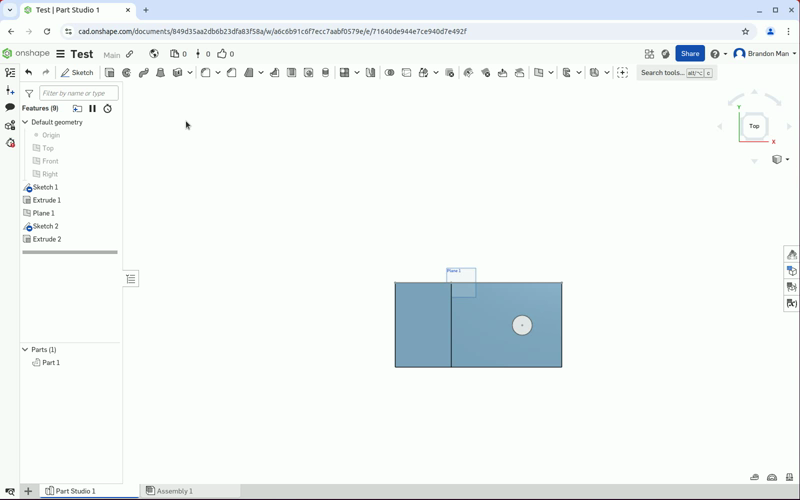
key(shift+7)
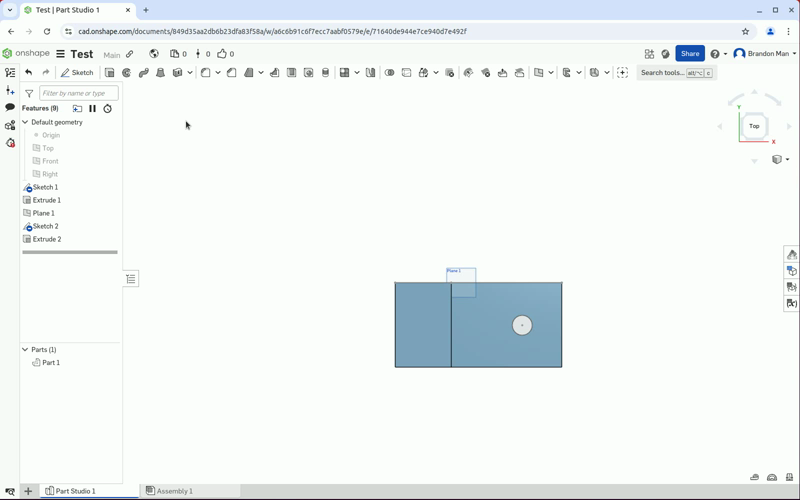
key(up, 3)
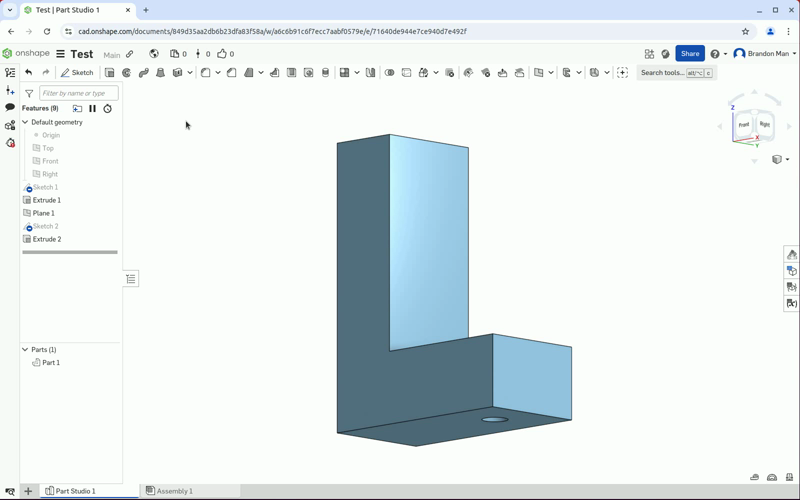
key(left, 3)
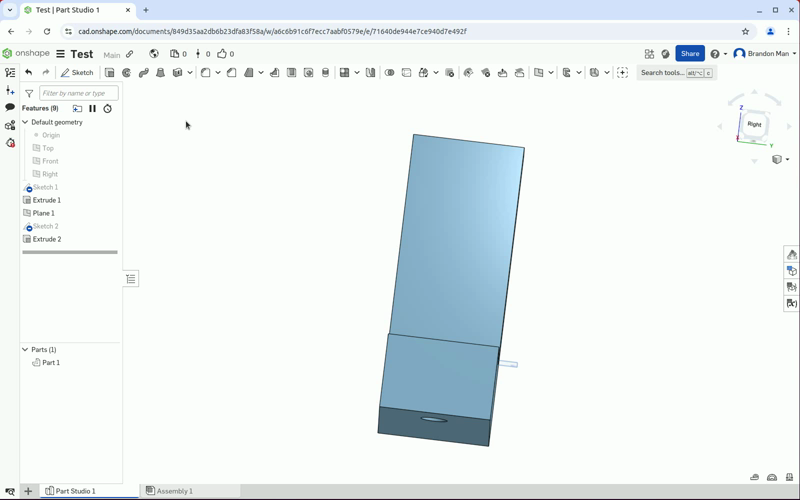
key(right, 3)
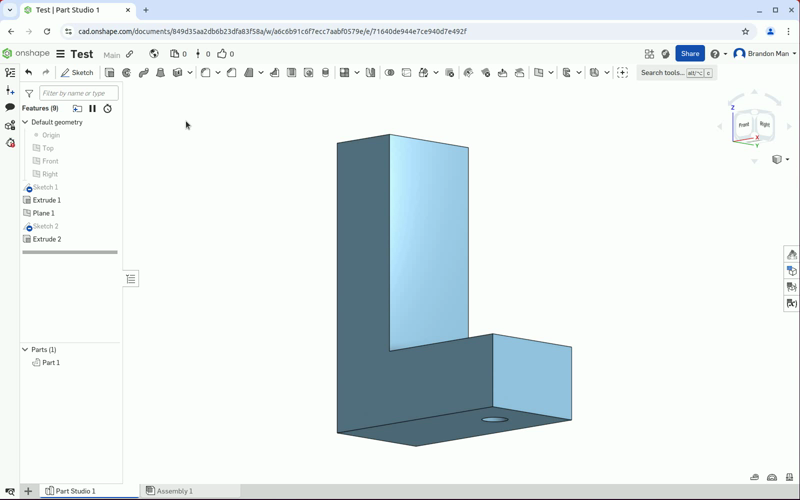
key(down, 3)
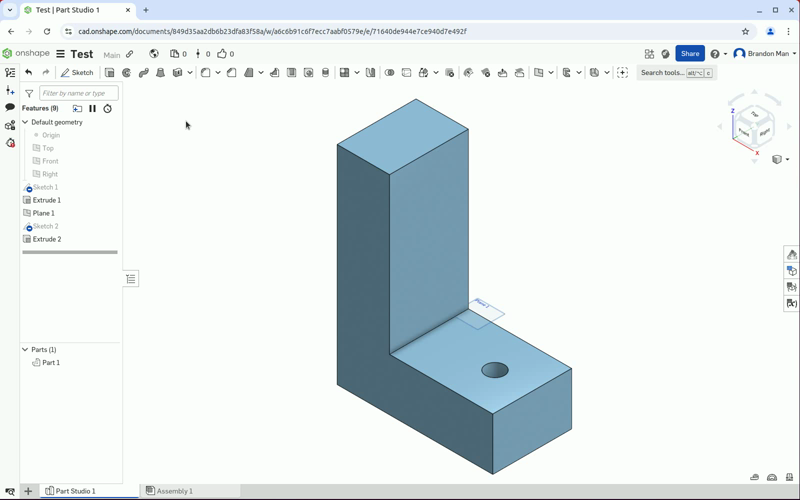
mouse_move(73, 189)
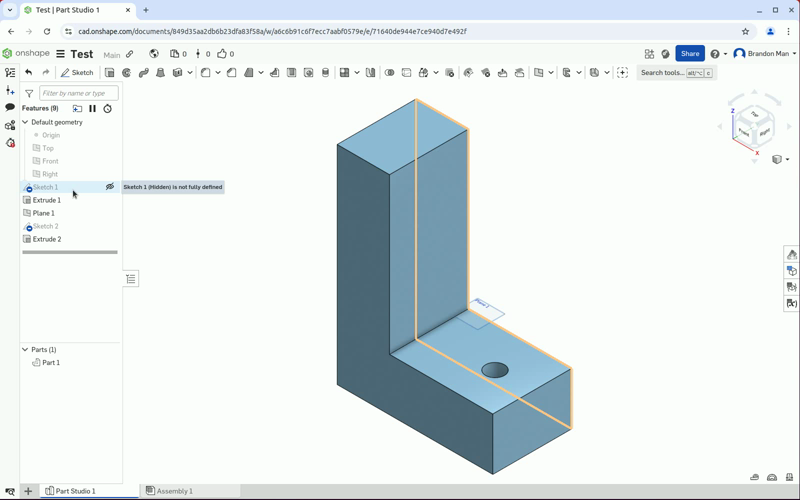
click(73, 189)